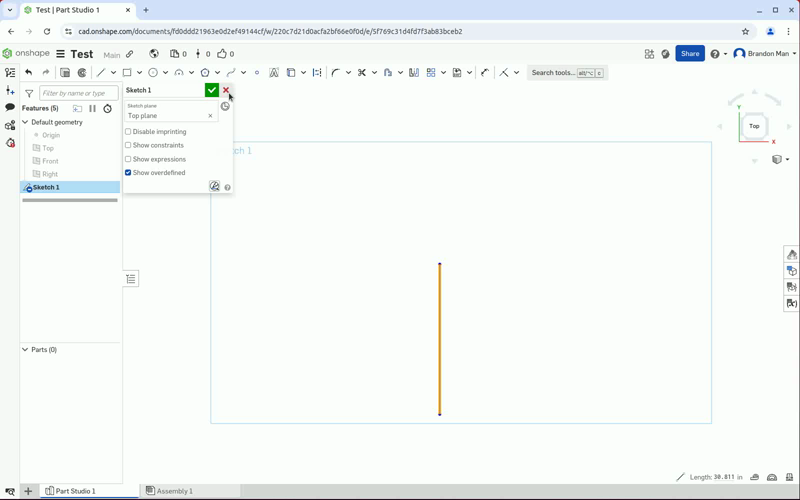
key(shift+h)
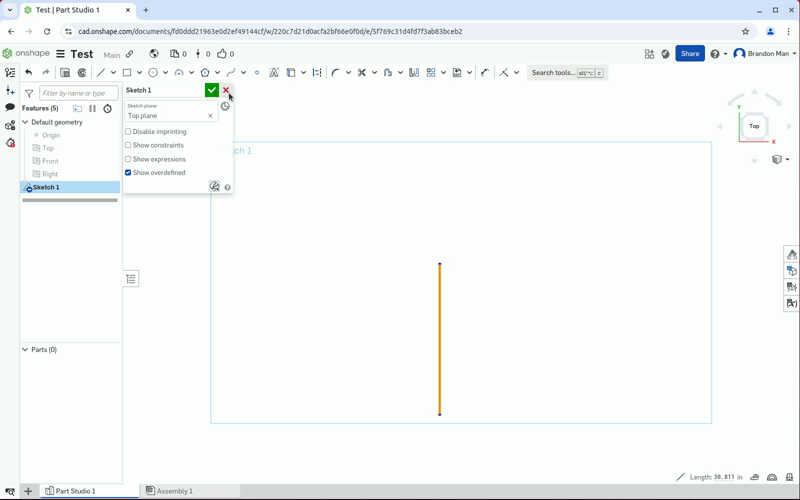
key(shift+s)
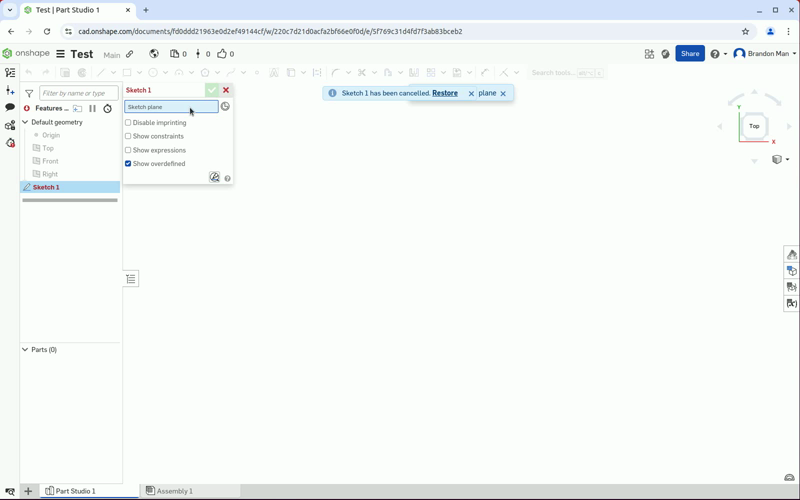
mouse_move(73, 150)
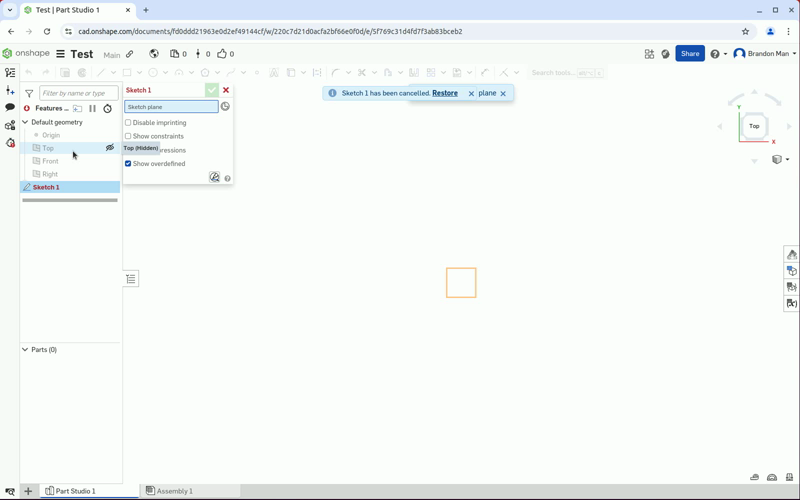
click(73, 150)
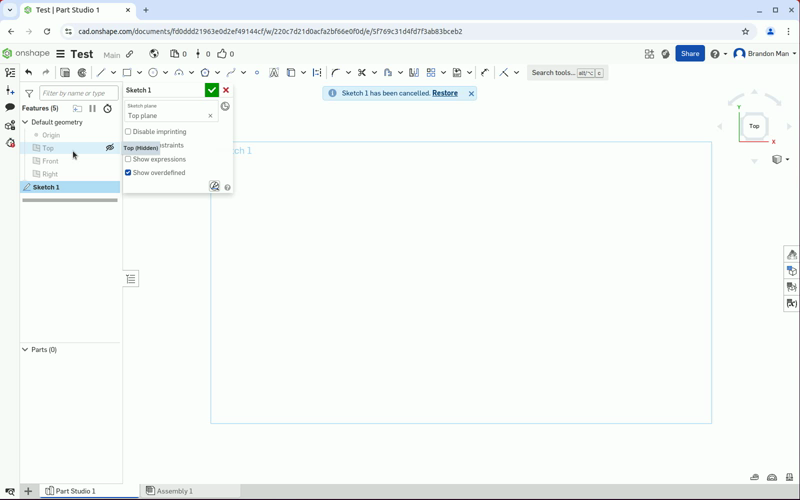
mouse_move(73, 352)
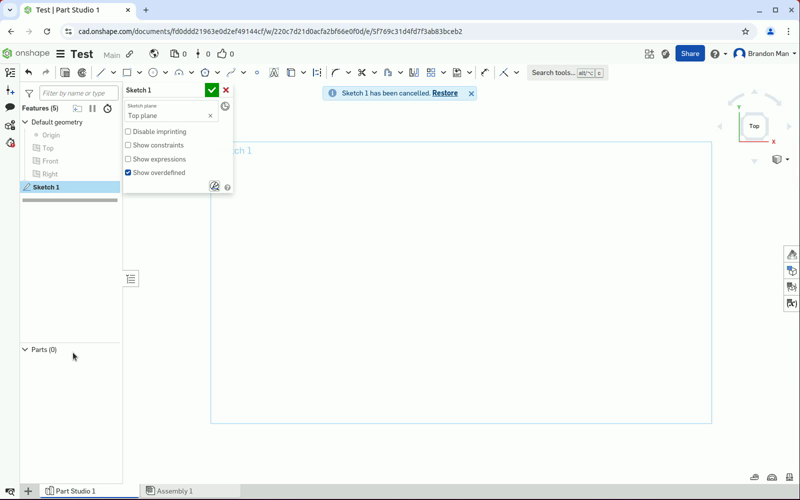
key(y)
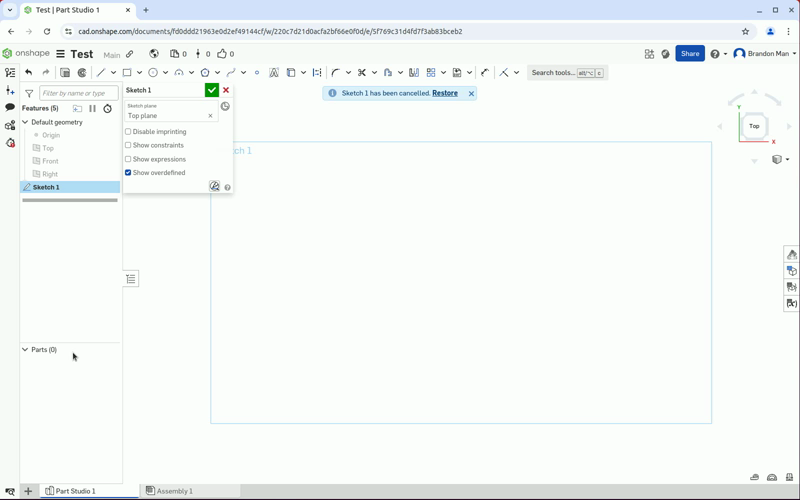
key(c)
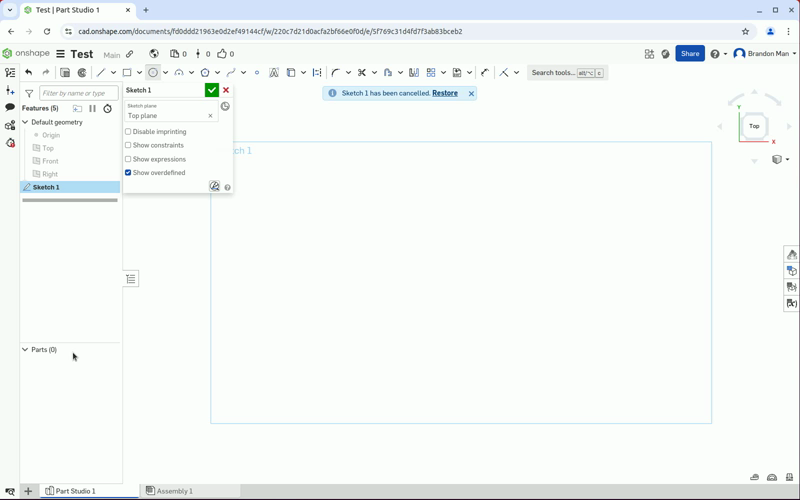
key_down(shift)
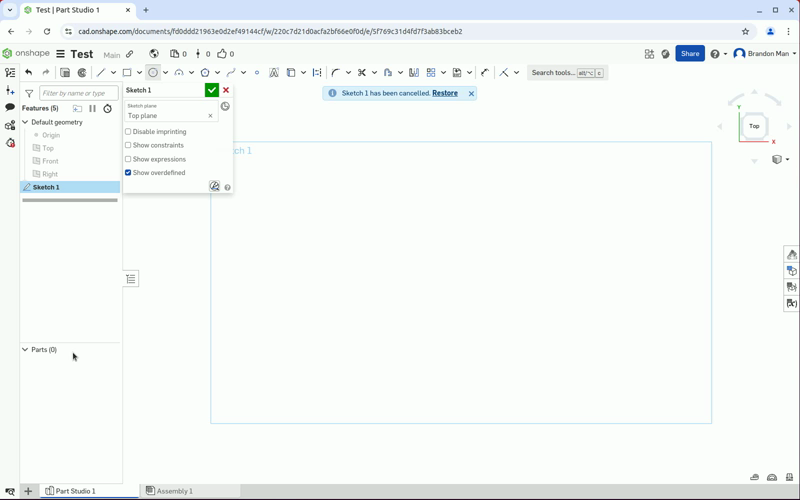
mouse_move(460, 282)
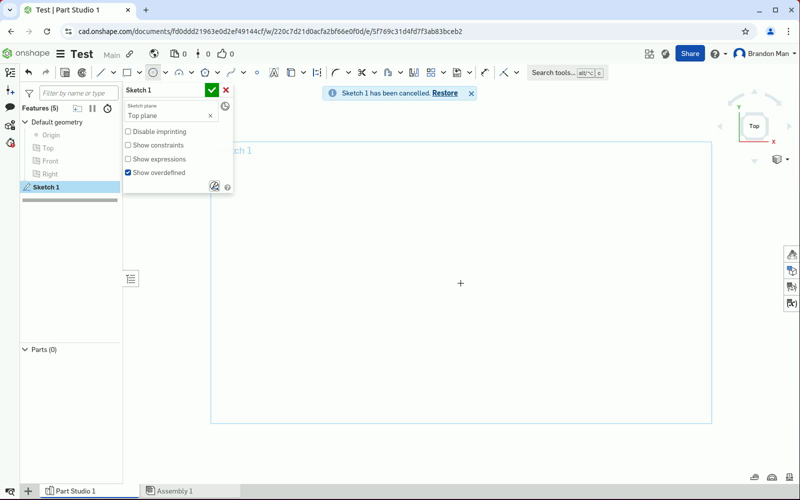
click(460, 282)
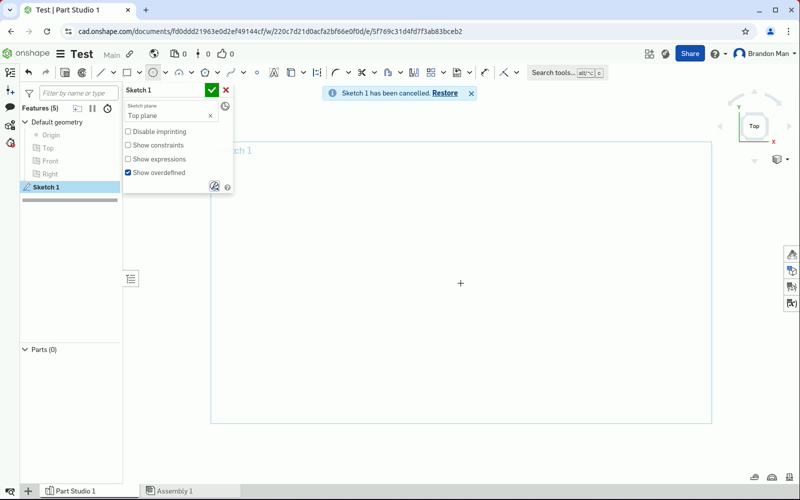
key_up(shift)
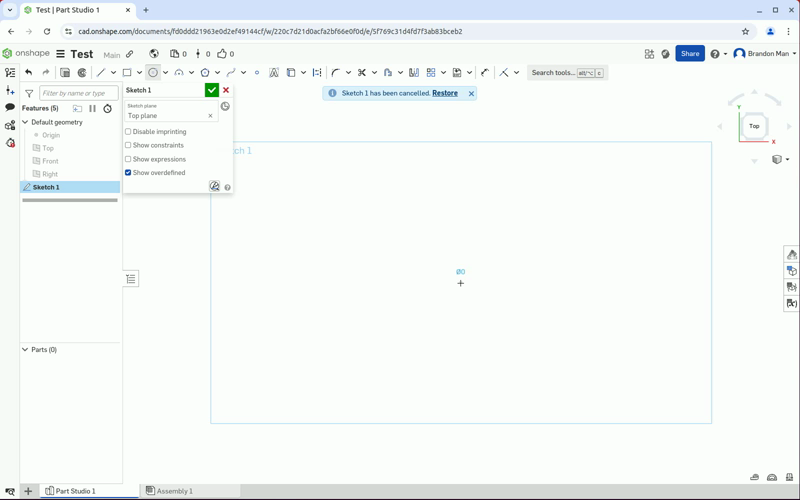
mouse_move(541, 282)
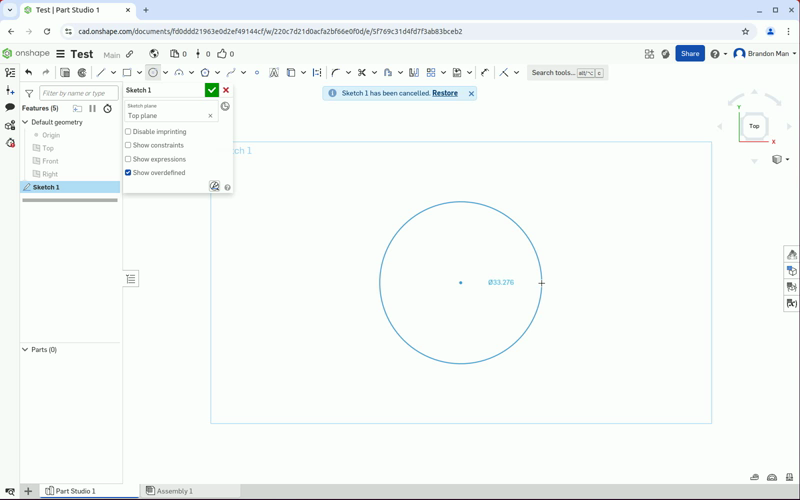
click(541, 282)
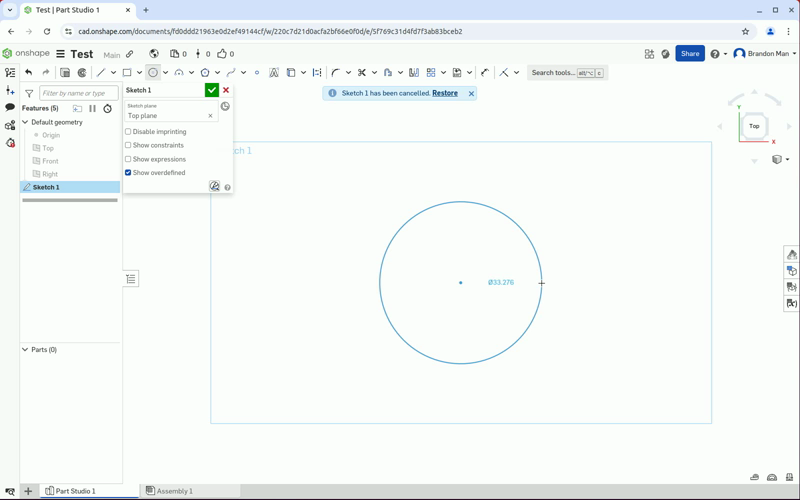
key(esc)
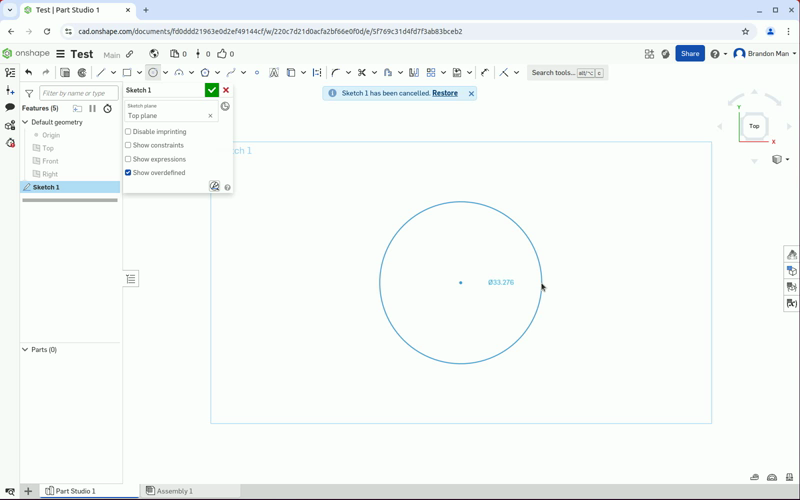
mouse_move(442, 305)
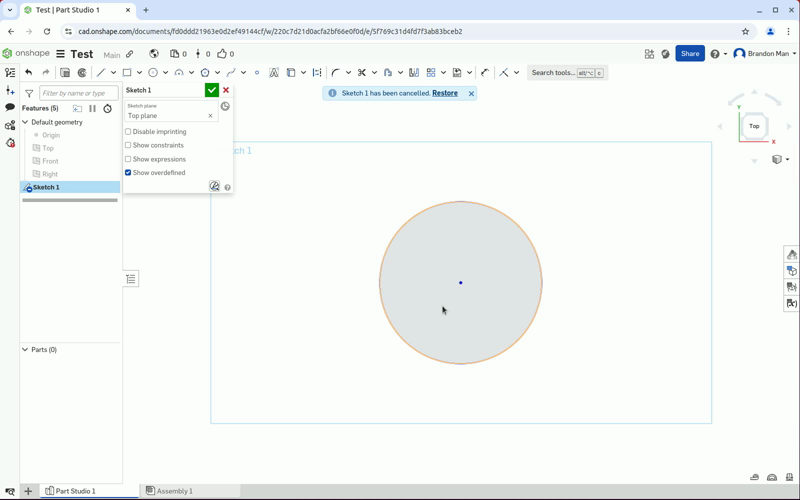
click(442, 305)
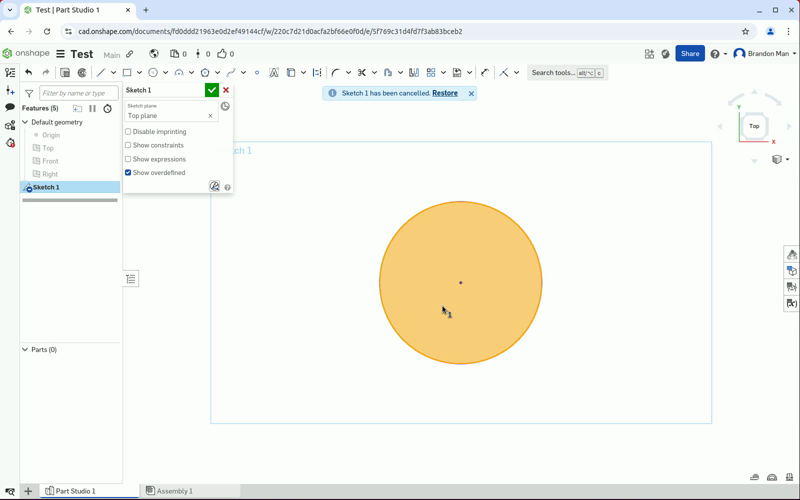
mouse_move(73, 352)
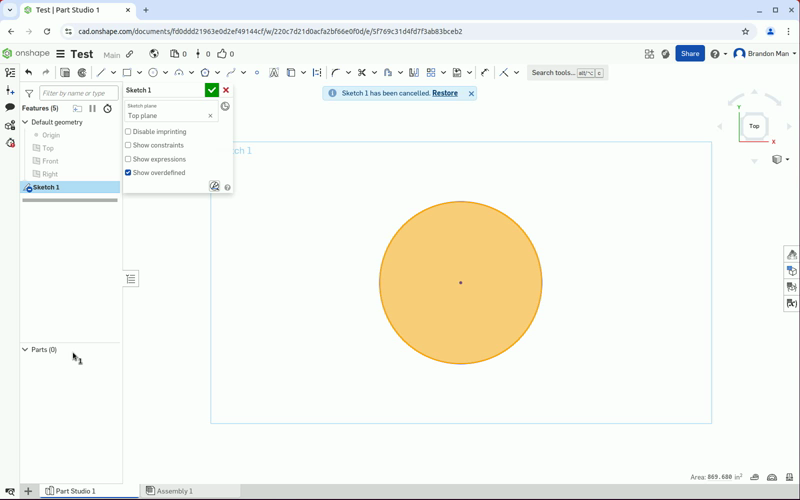
key(shift+y)
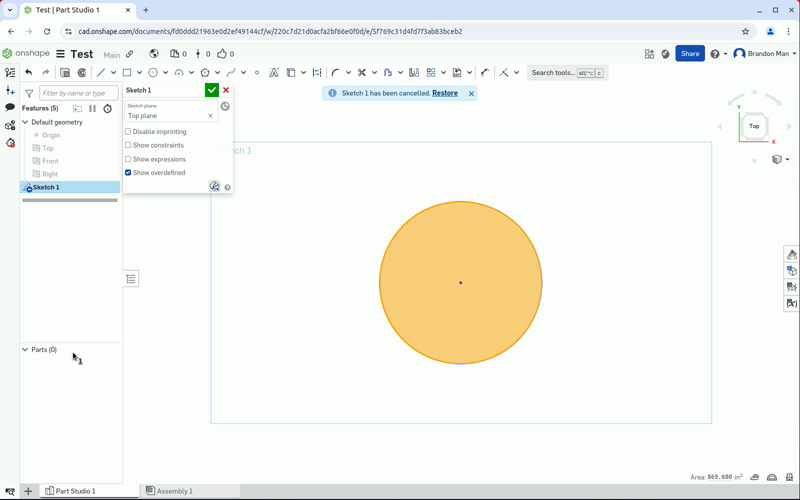
key(shift+e)
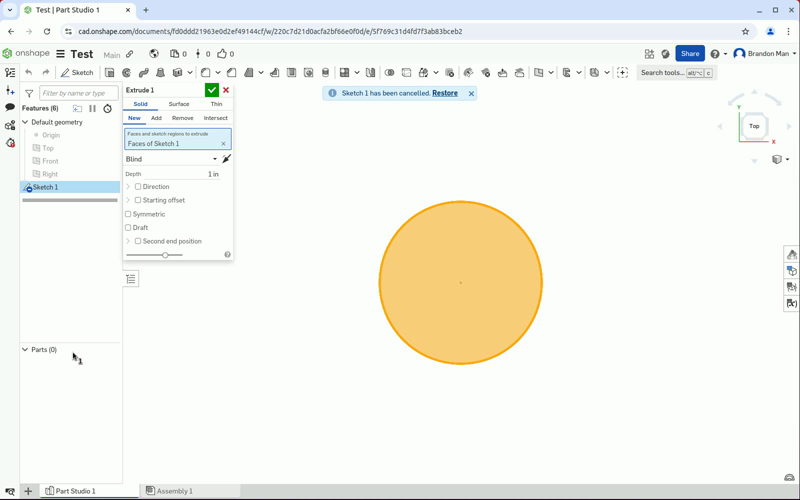
mouse_move(143, 106)
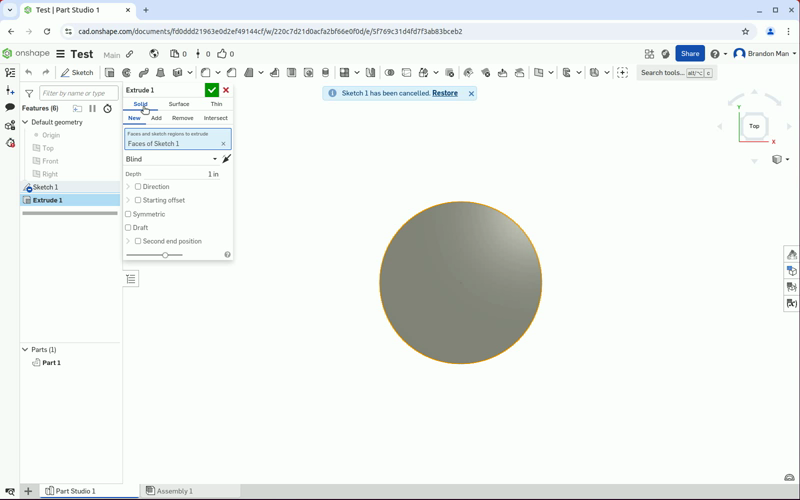
click(143, 106)
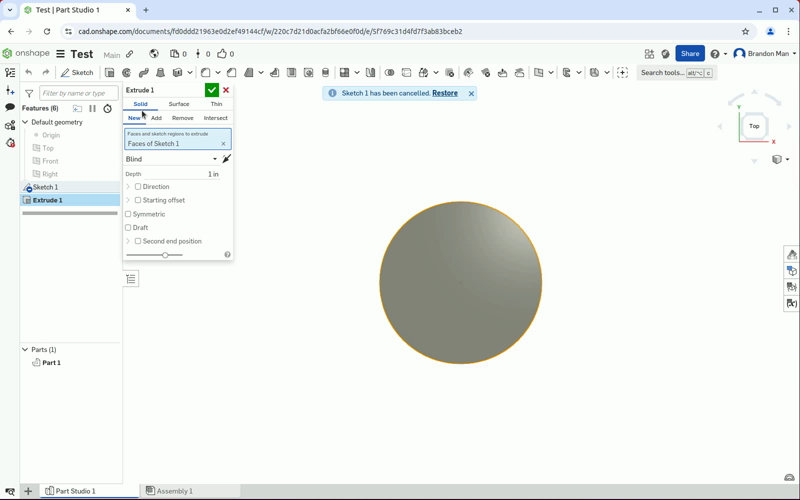
mouse_move(137, 120)
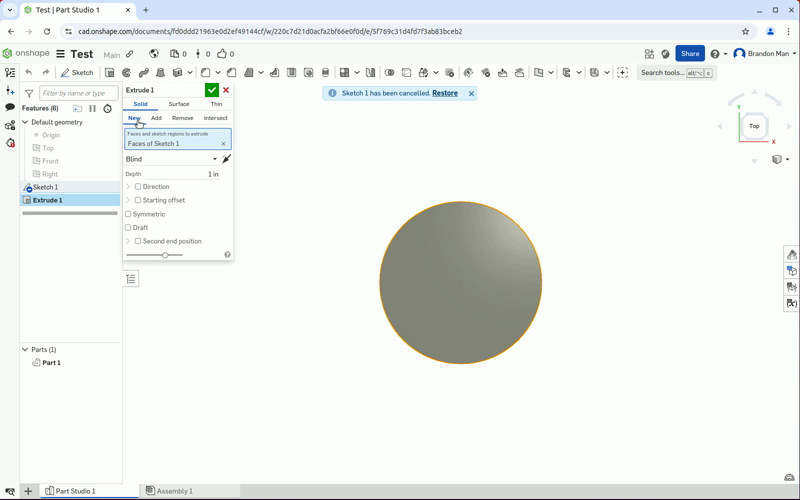
click(137, 120)
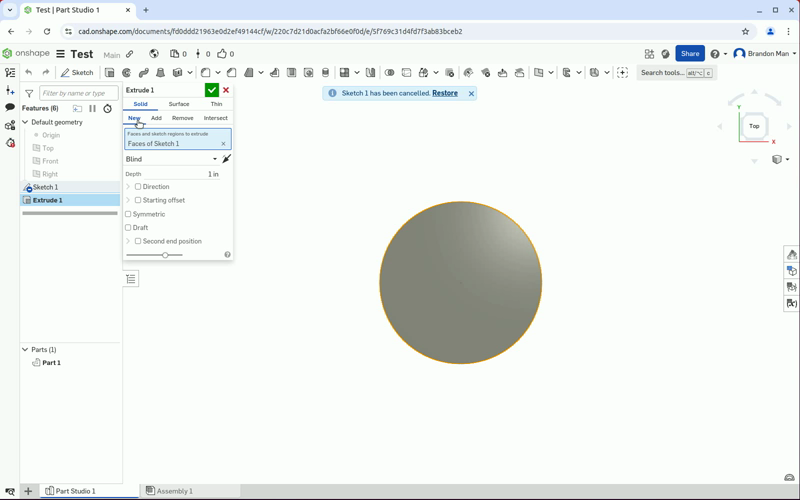
key(tab, 4)
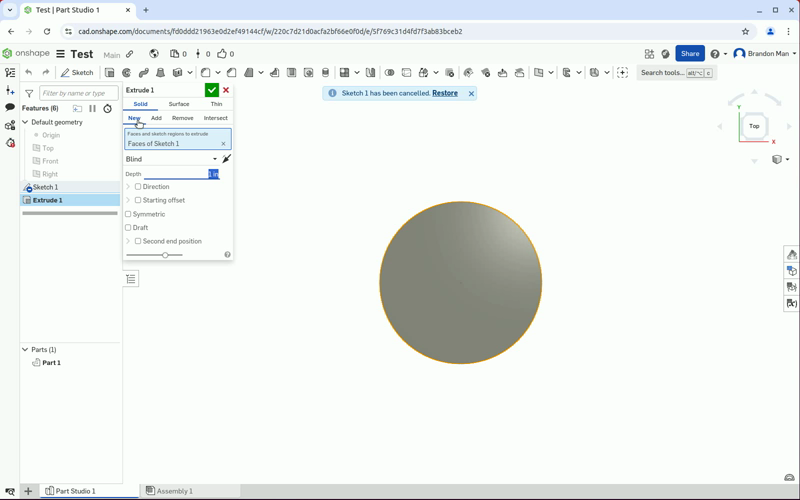
text(2.407)
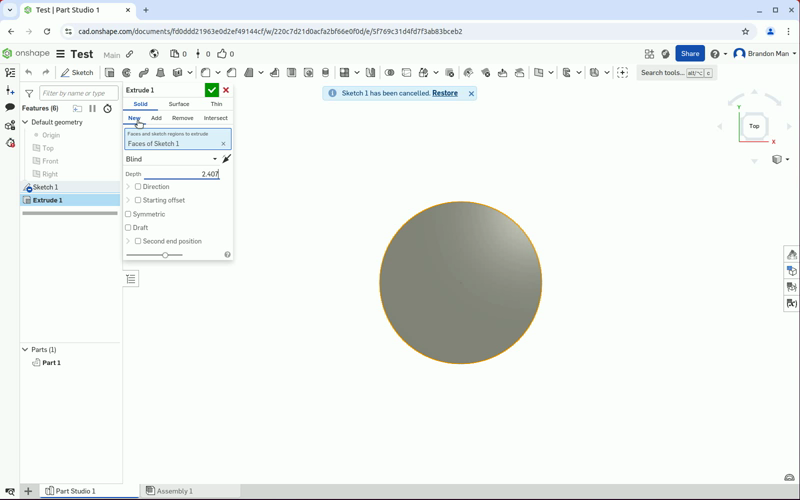
key(enter)
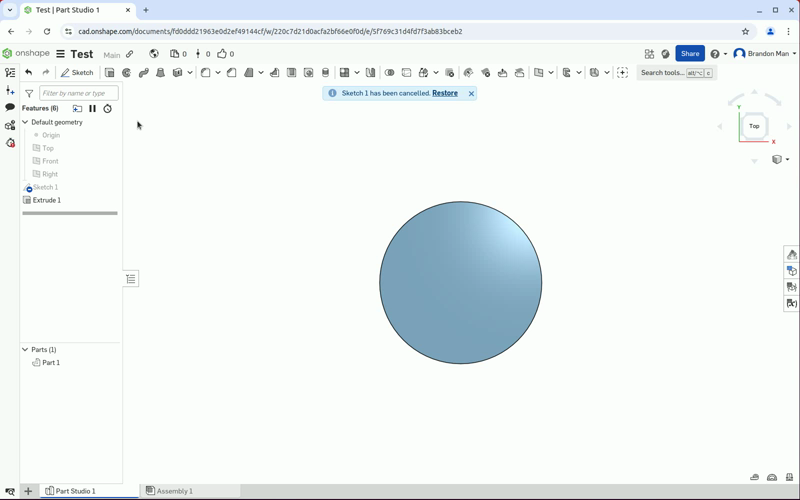
key(shift+h)
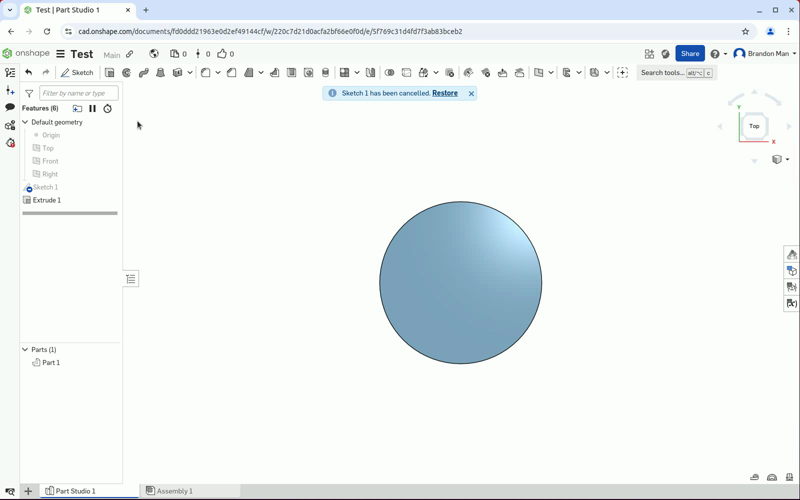
key(shift+h)
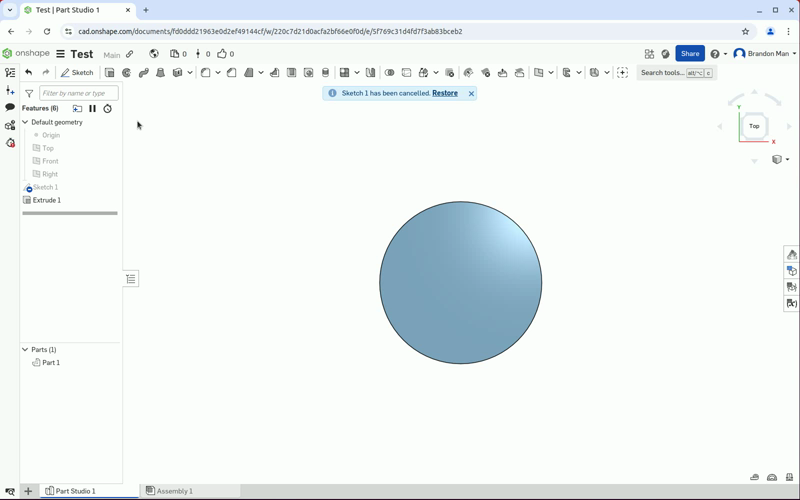
mouse_move(73, 189)
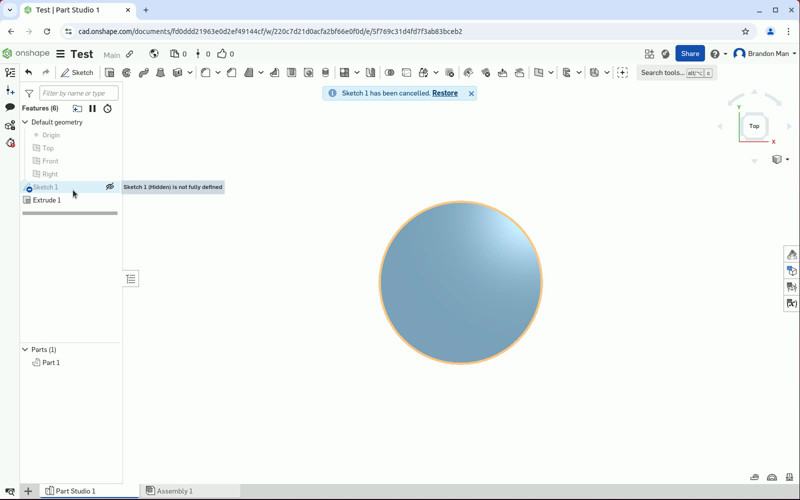
click(73, 189)
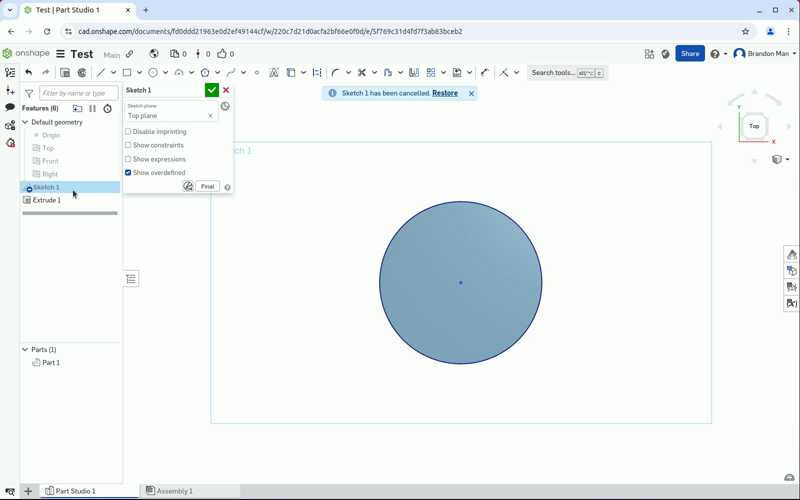
mouse_move(229, 92)
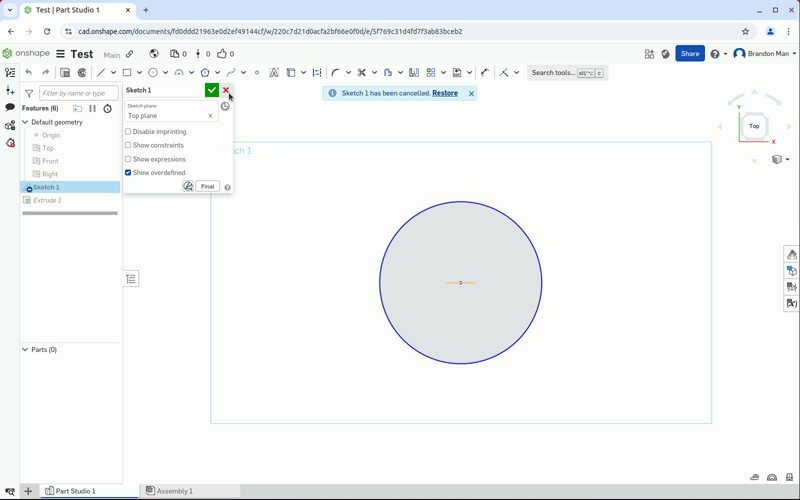
click(229, 92)
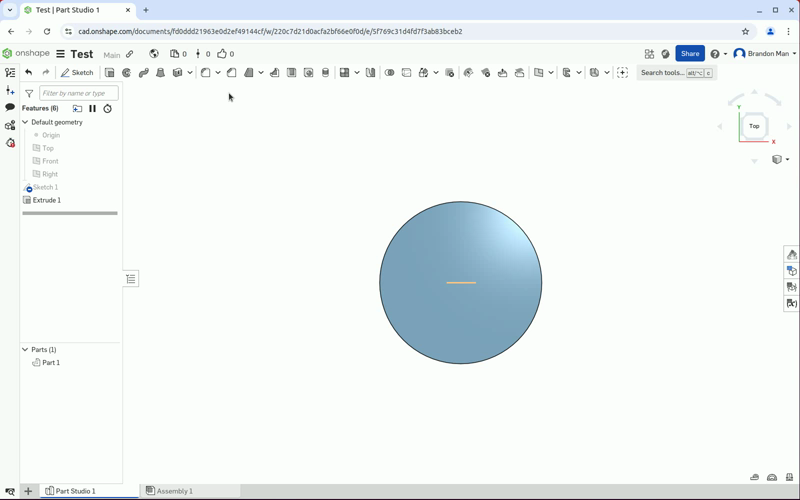
mouse_move(541, 75)
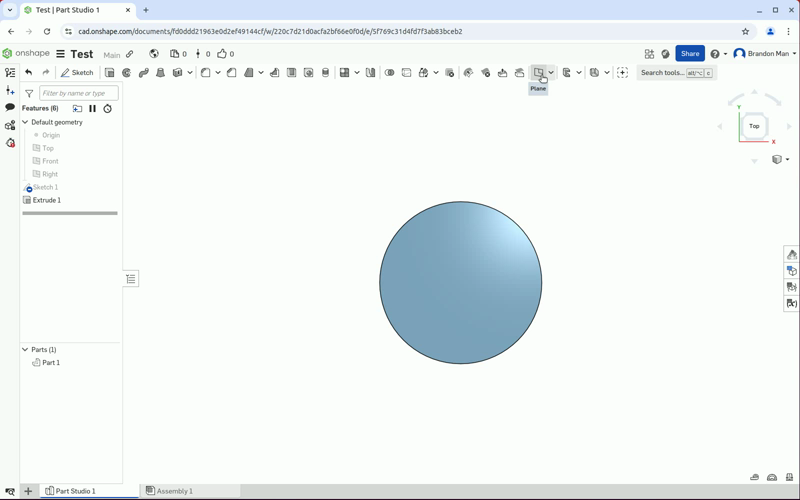
click(541, 75)
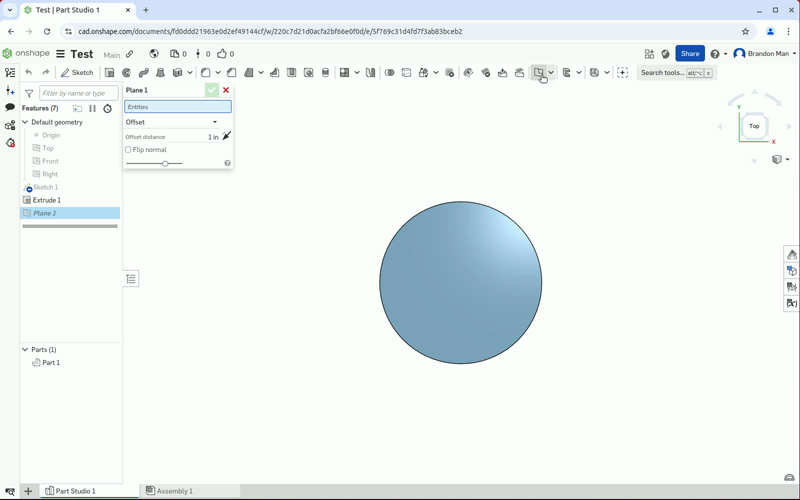
mouse_move(73, 150)
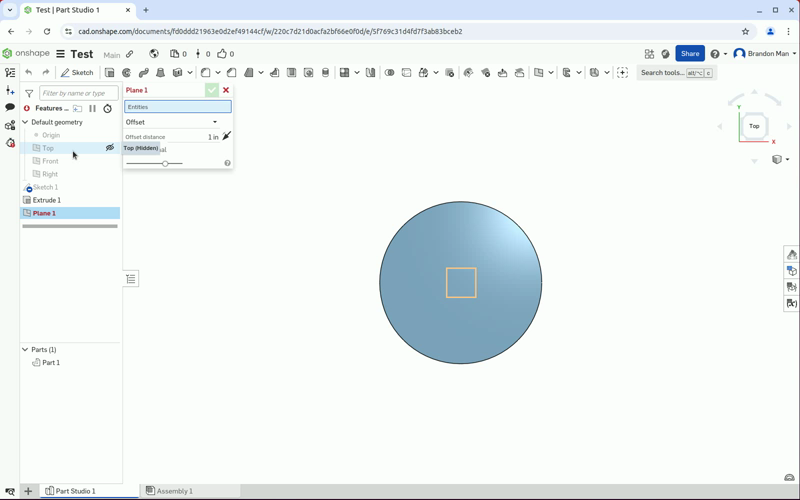
click(73, 150)
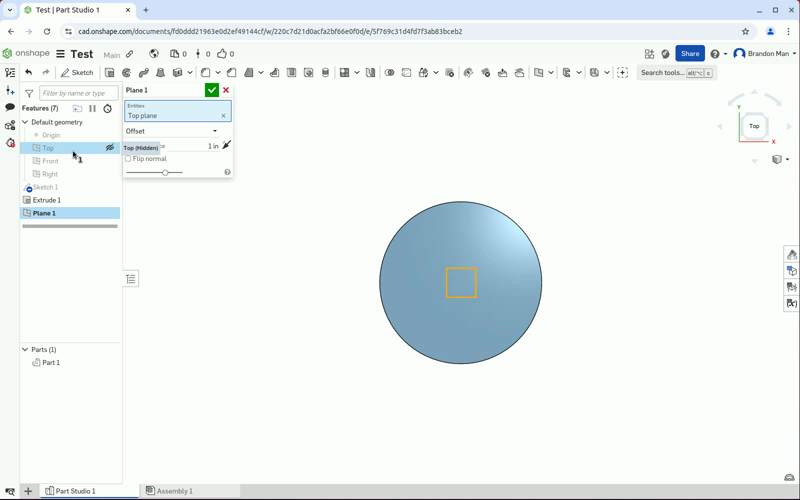
key(tab, 2)
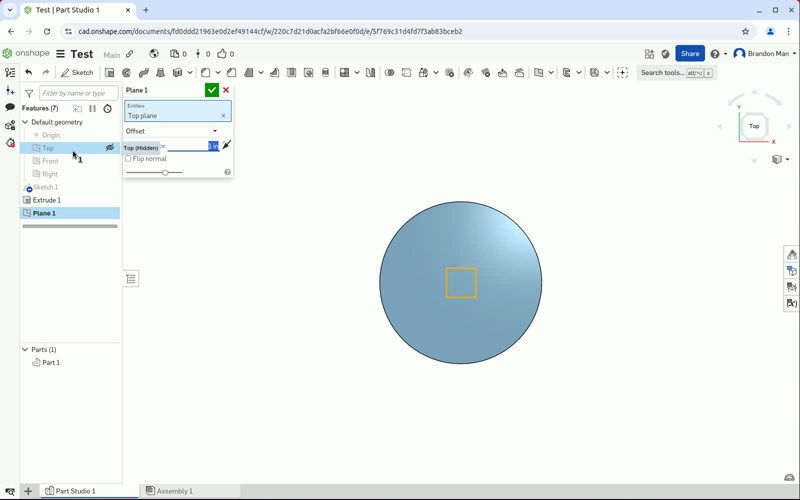
text(2.403)
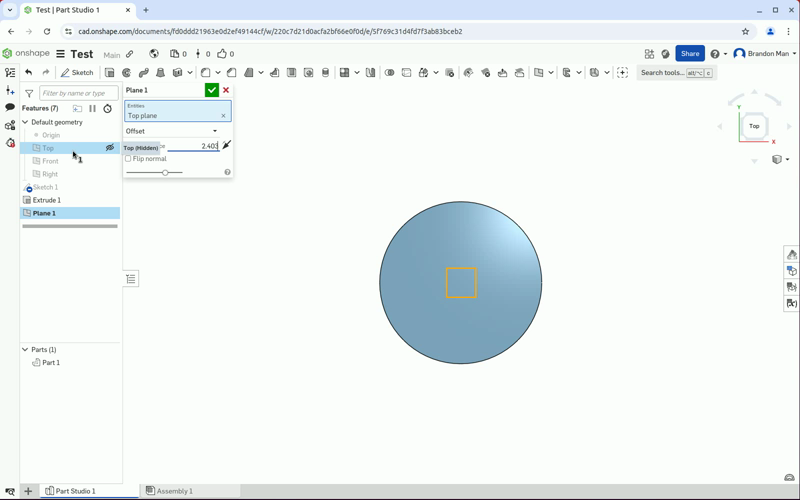
key(enter, 2)
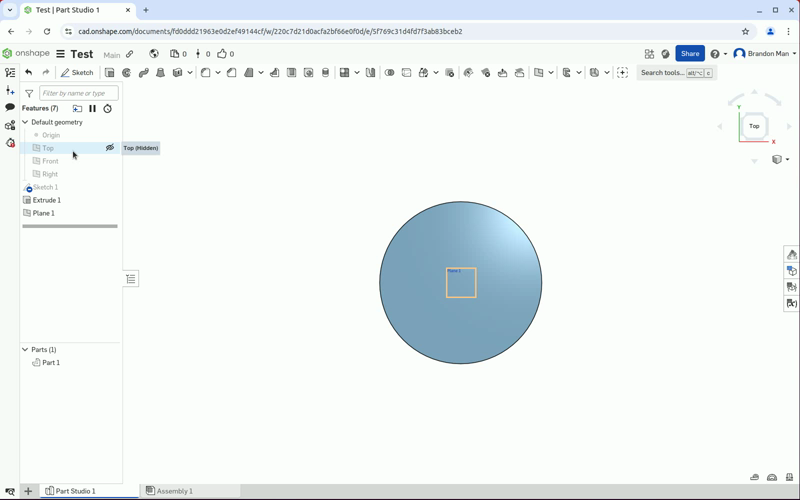
key(shift+s)
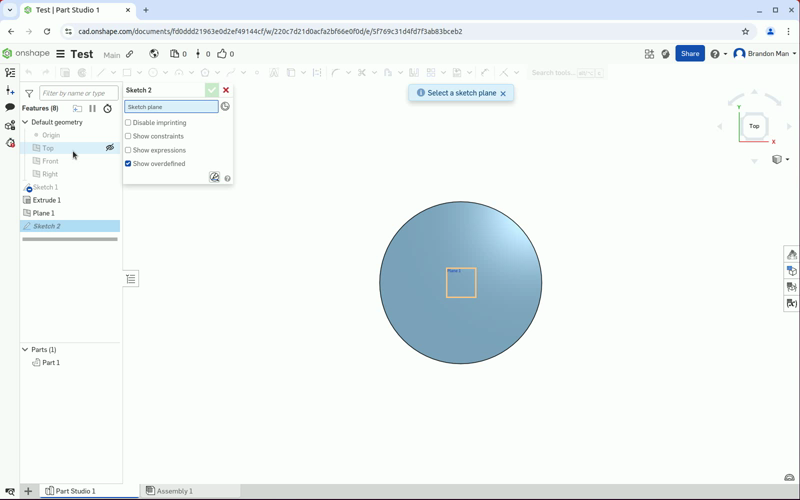
mouse_move(73, 215)
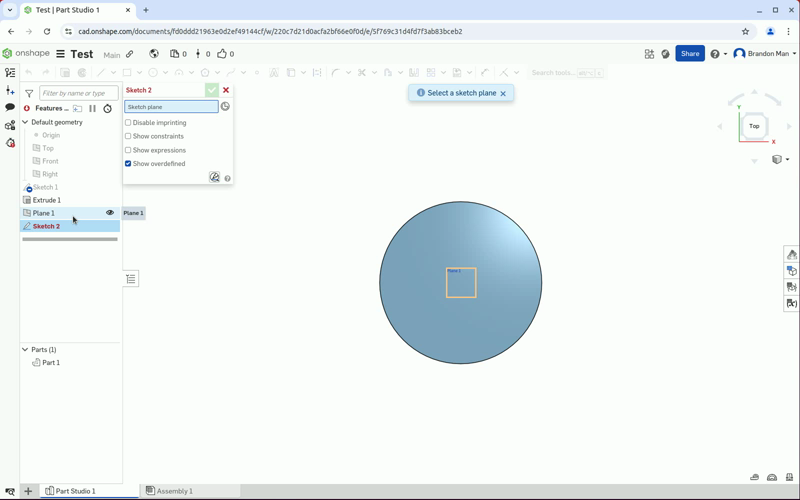
click(73, 215)
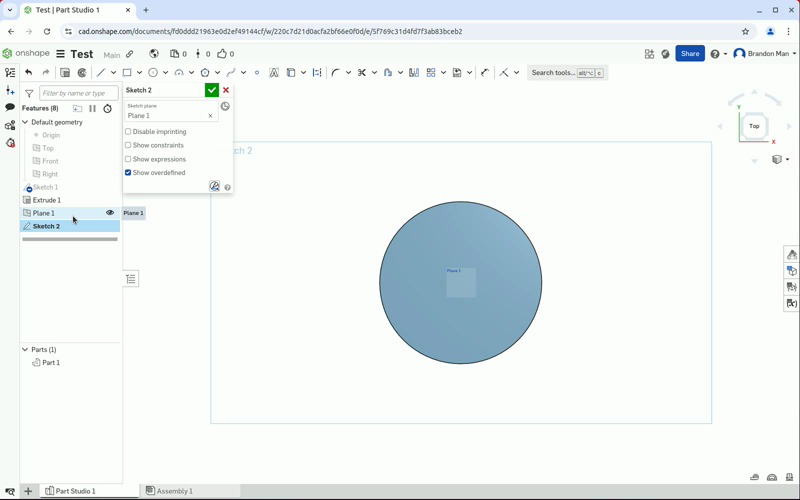
mouse_move(73, 352)
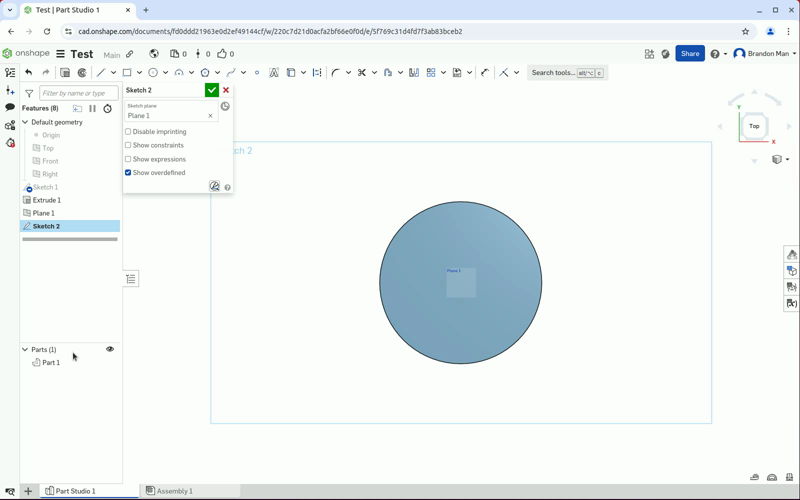
key(y)
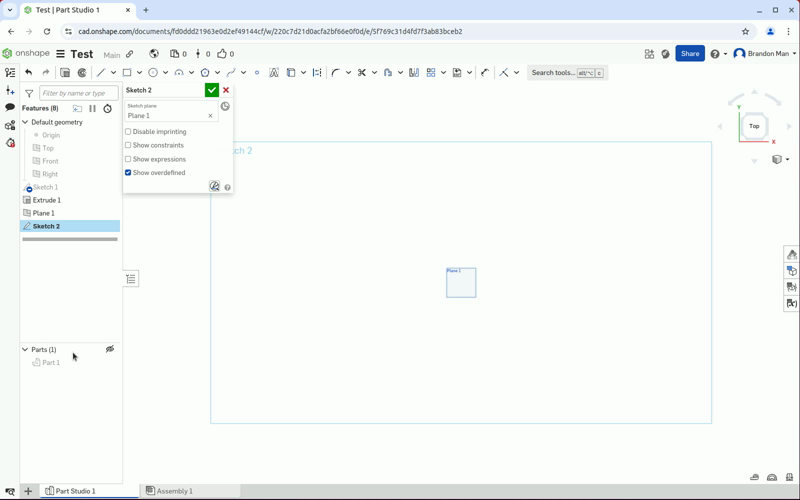
key(l)
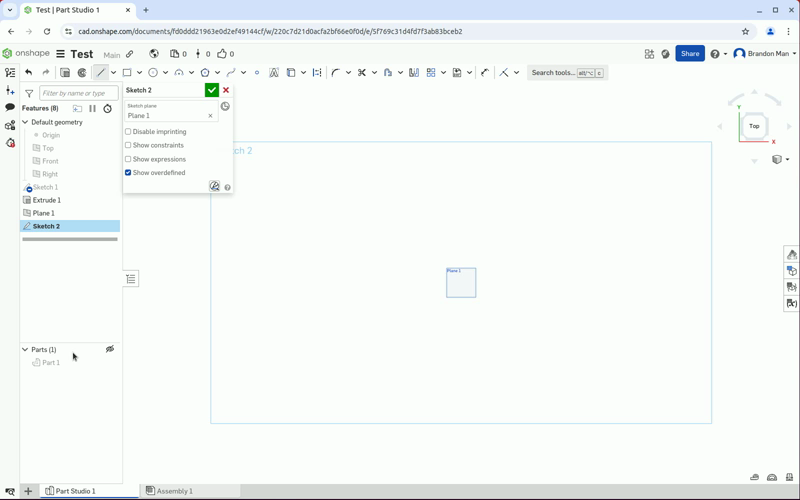
key_down(shift)
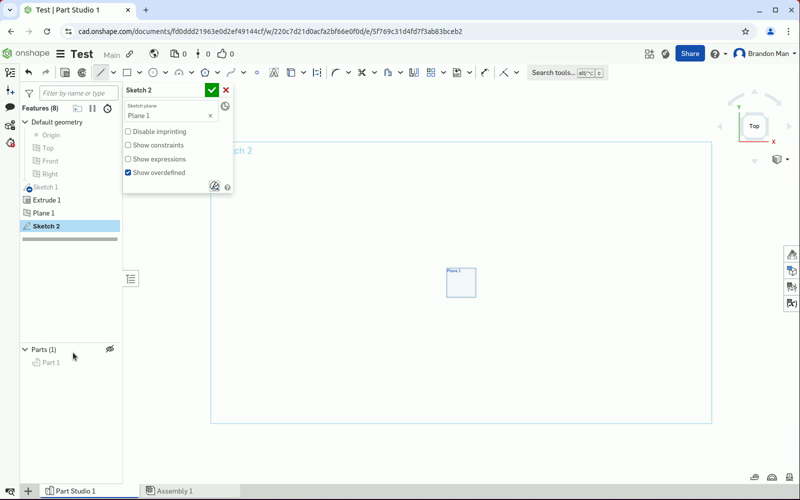
mouse_move(420, 303)
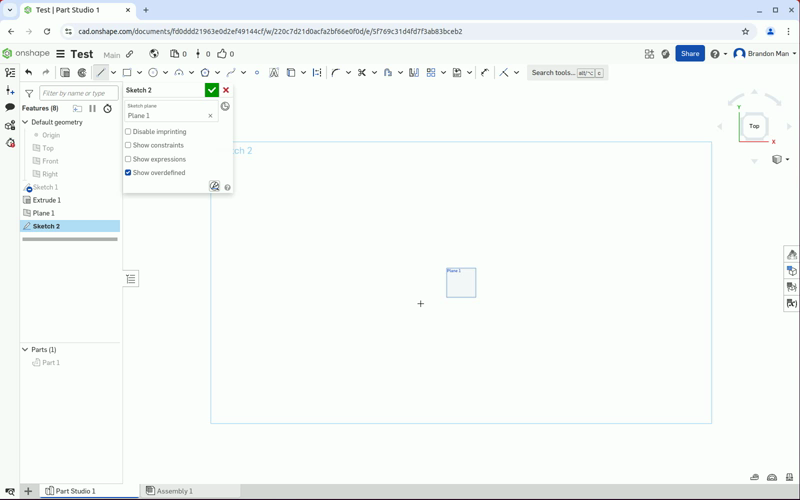
click(420, 303)
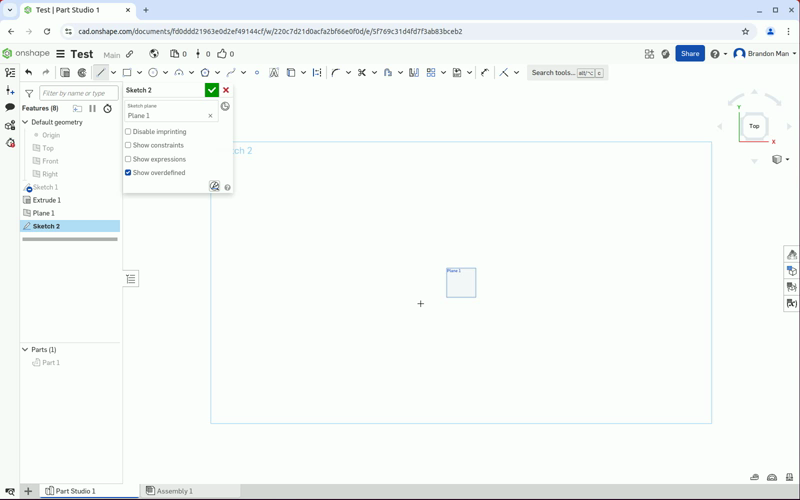
key_up(shift)
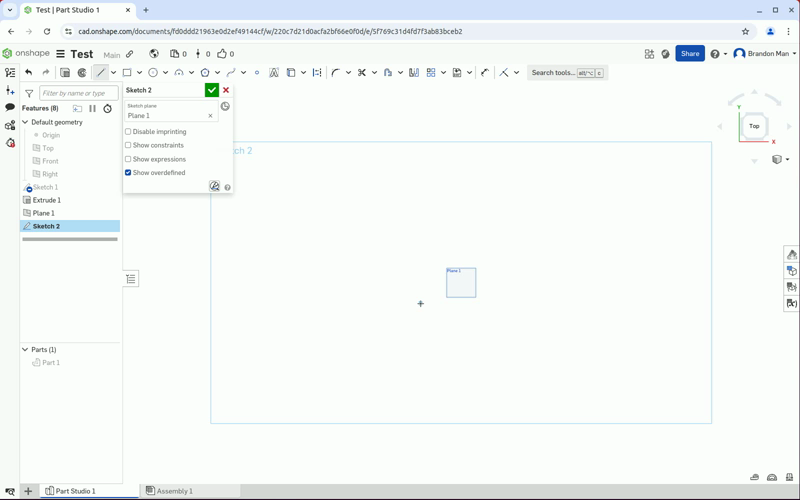
key_down(shift)
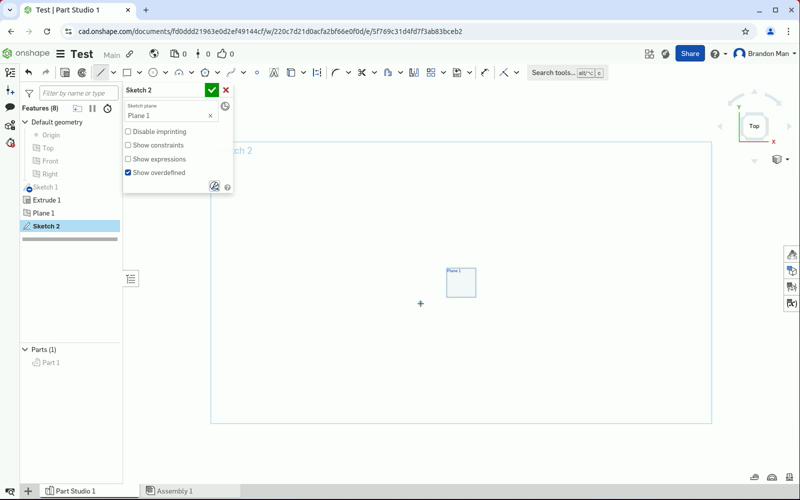
mouse_move(502, 303)
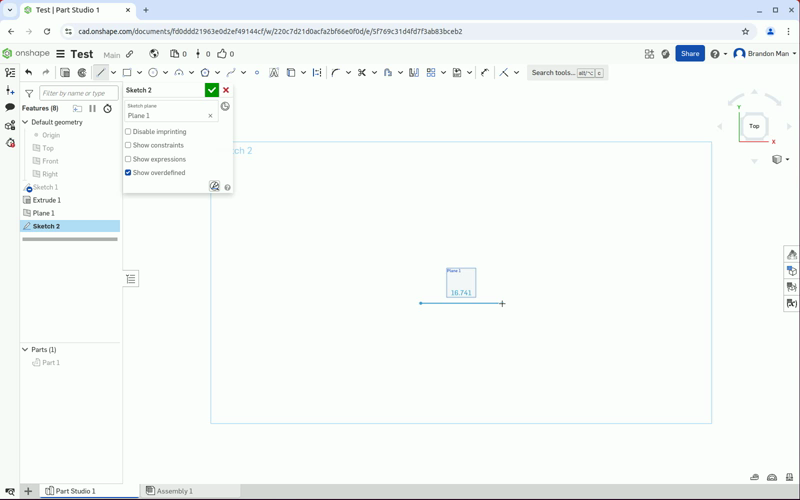
click(502, 303)
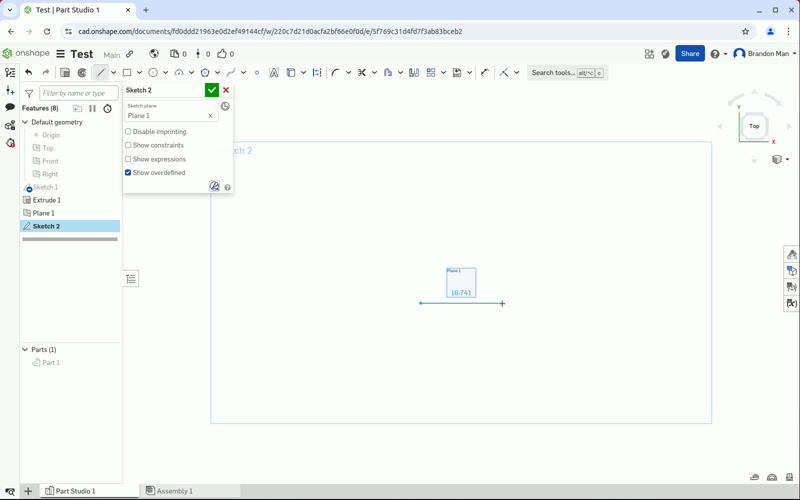
key_up(shift)
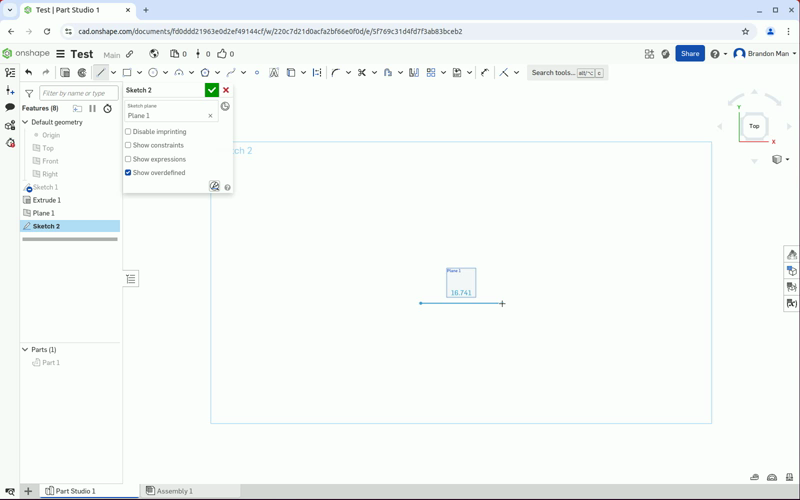
key_down(shift)
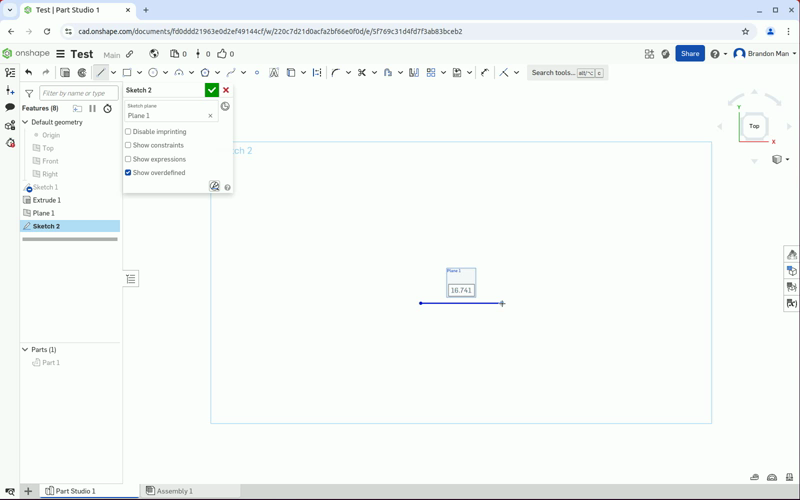
mouse_move(532, 303)
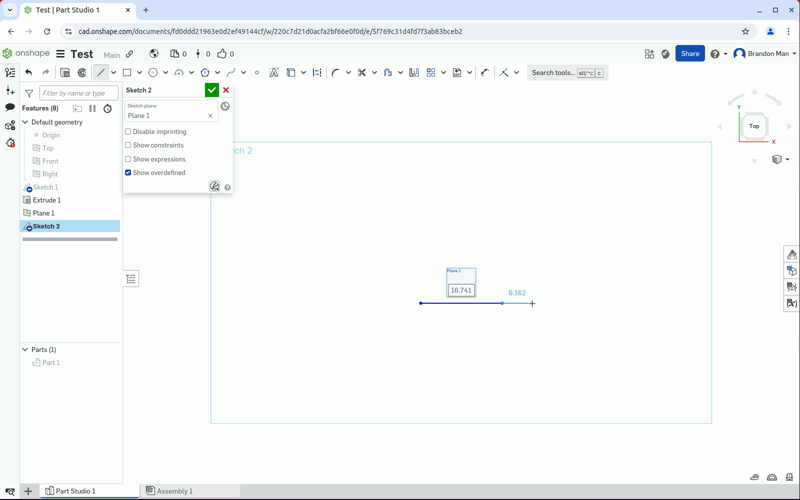
mouse_move(502, 261)
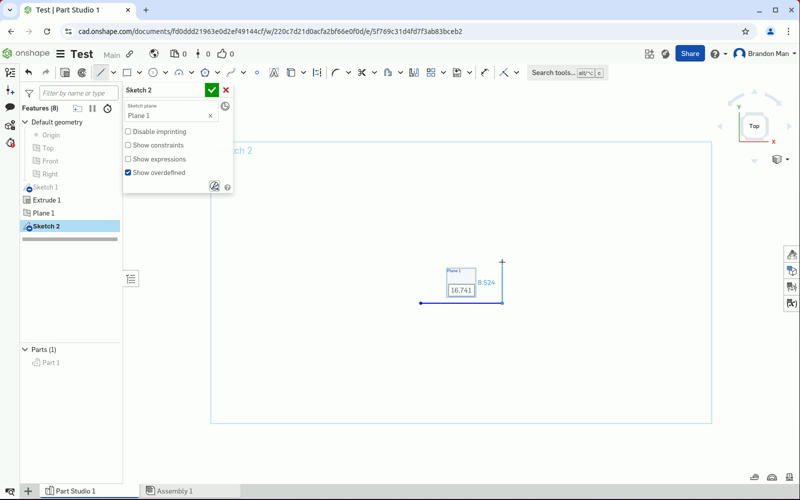
click(502, 261)
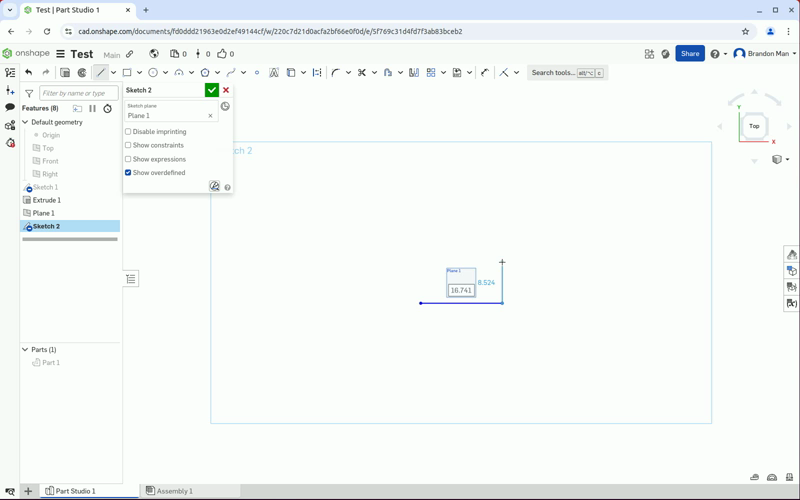
key_up(shift)
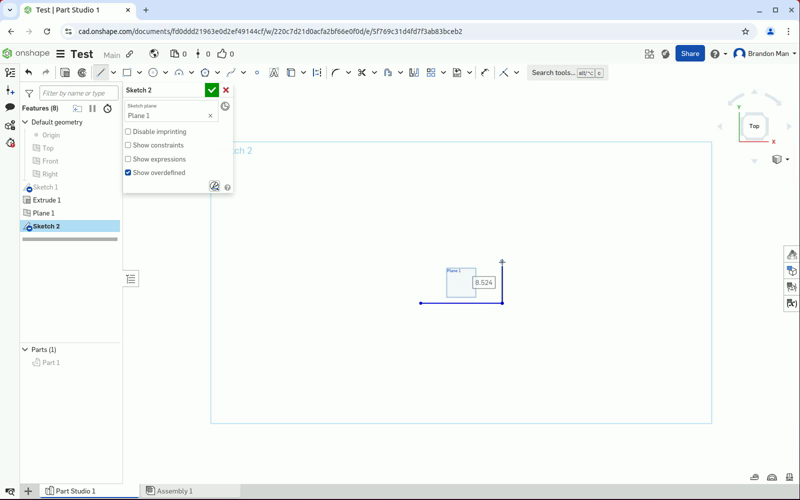
key_down(shift)
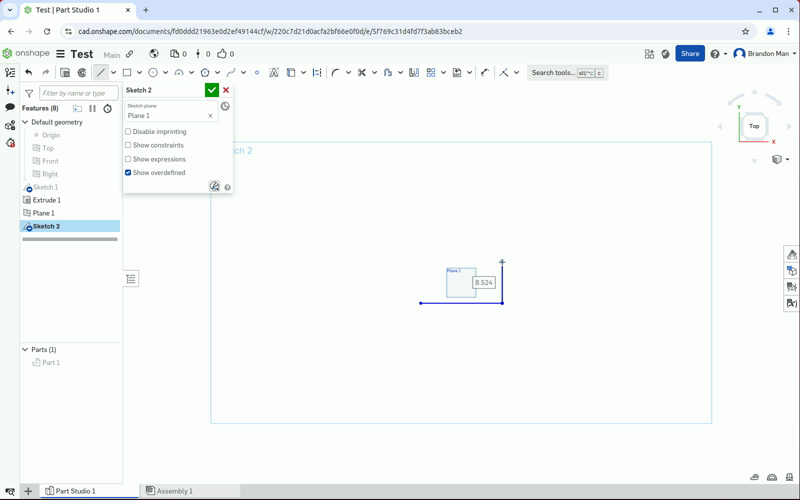
mouse_move(420, 261)
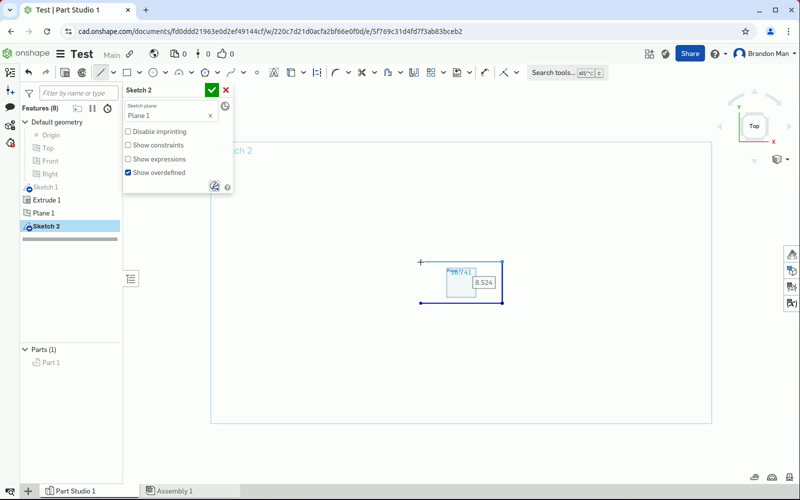
click(420, 261)
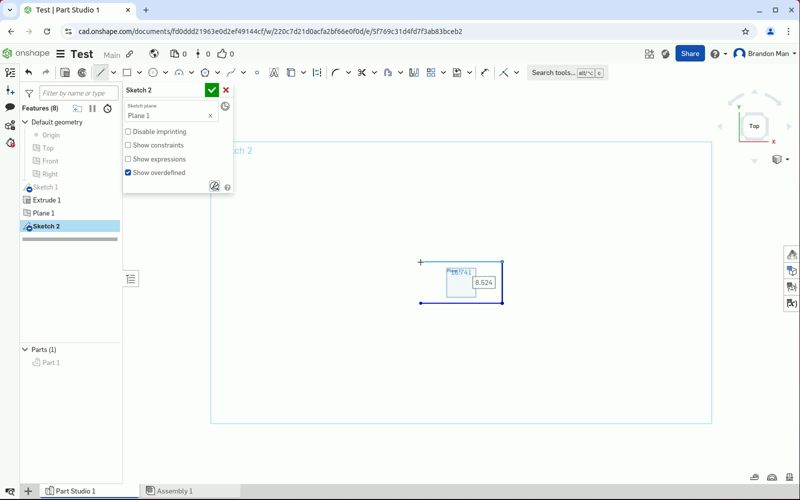
key_up(shift)
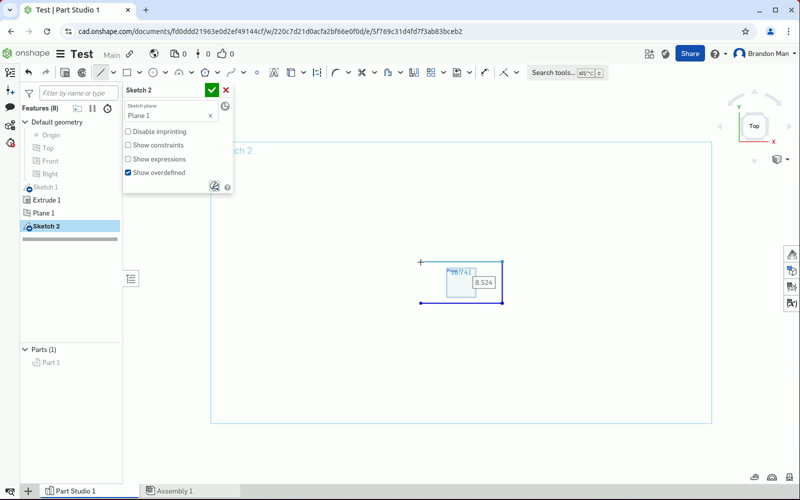
mouse_move(450, 261)
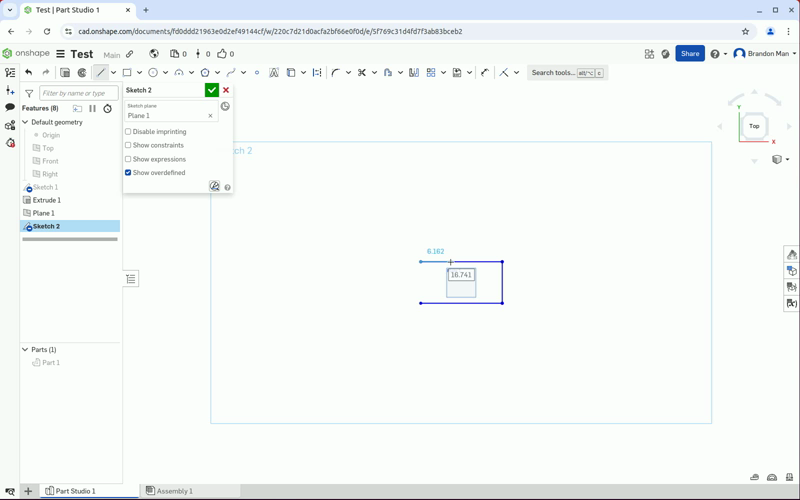
key_down(shift)
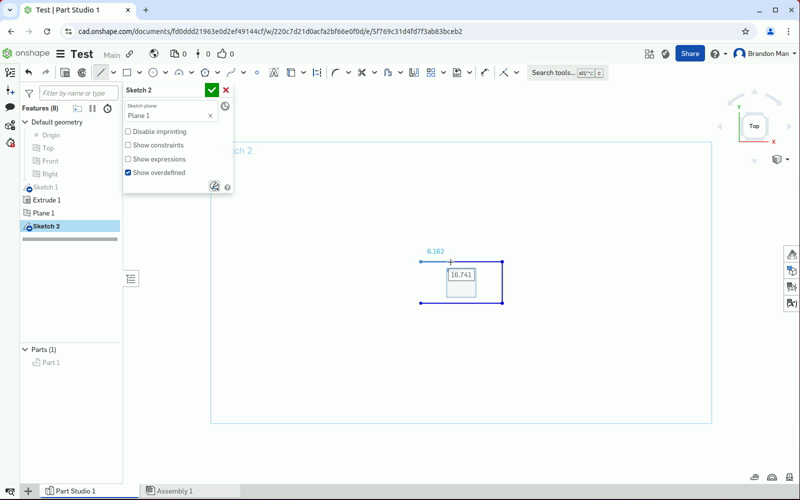
mouse_move(420, 303)
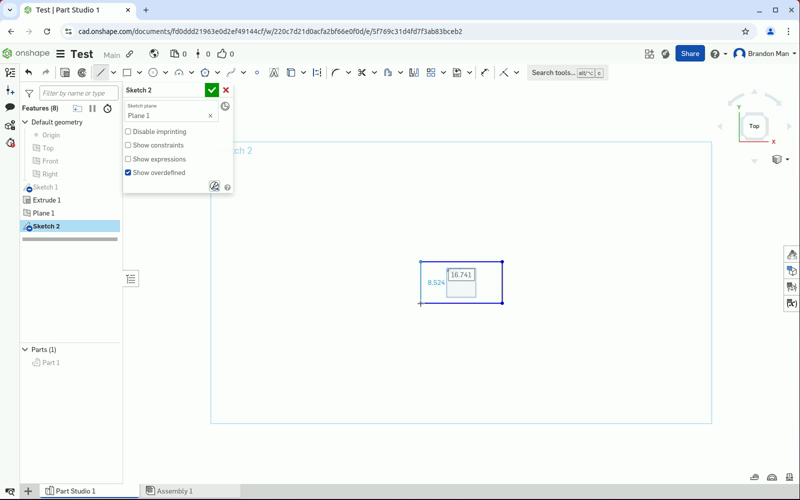
key_up(shift)
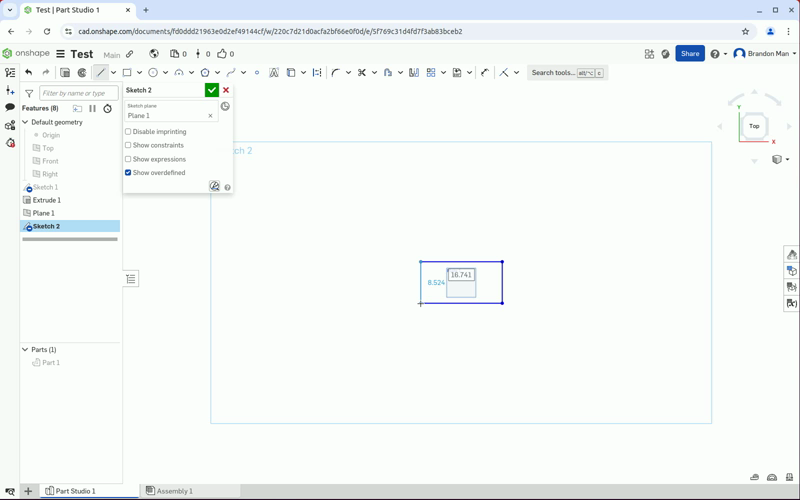
click(420, 303)
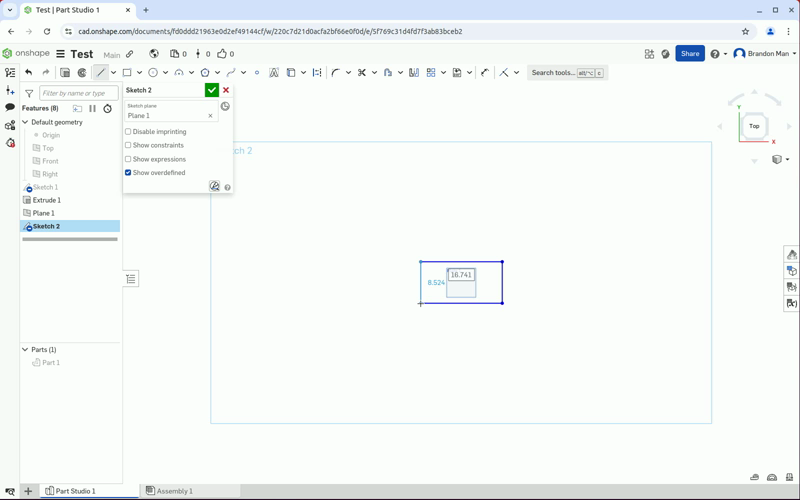
key(esc)
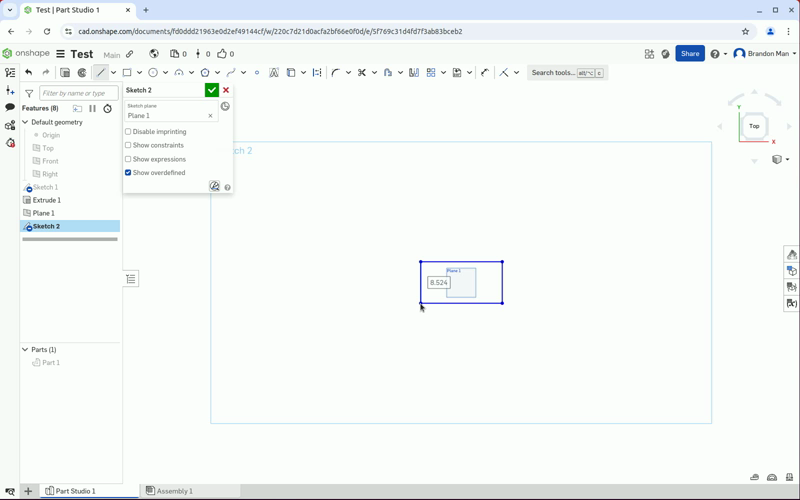
mouse_move(468, 273)
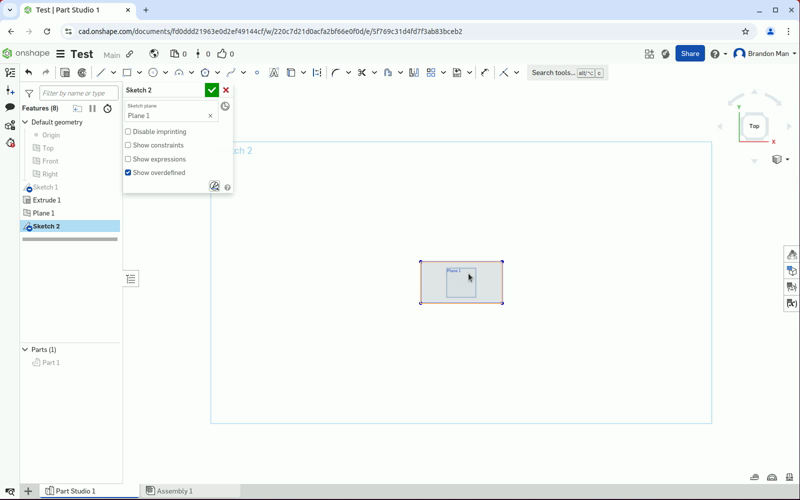
click(468, 273)
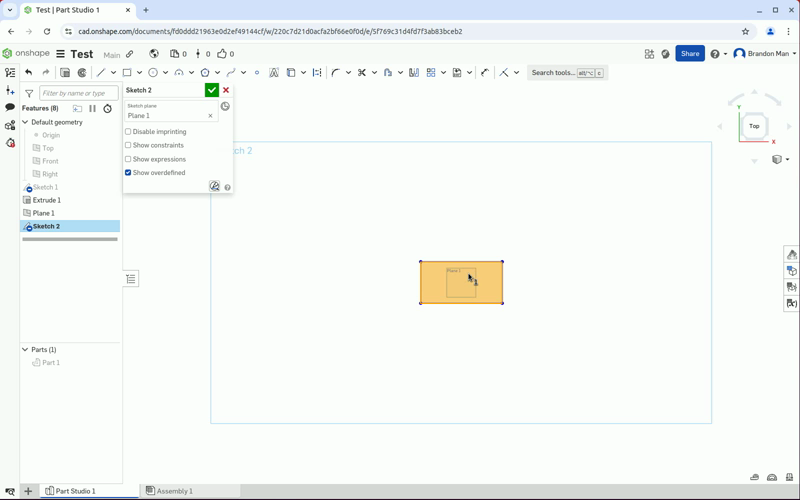
mouse_move(73, 352)
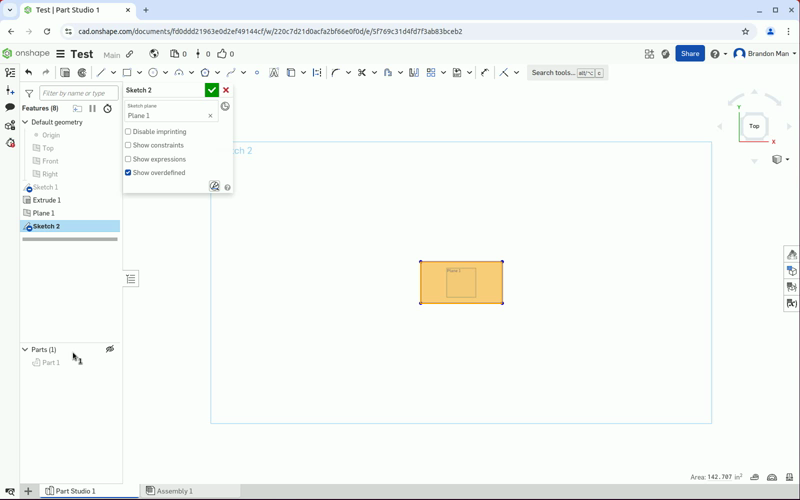
key(shift+y)
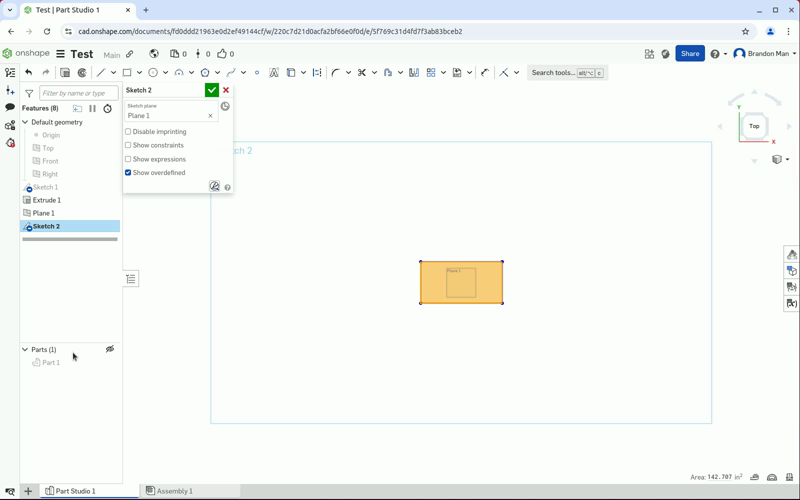
key(shift+e)
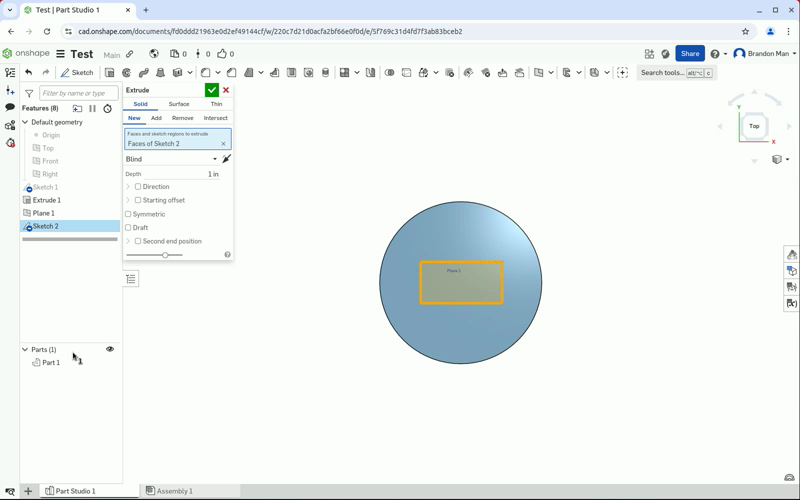
mouse_move(143, 106)
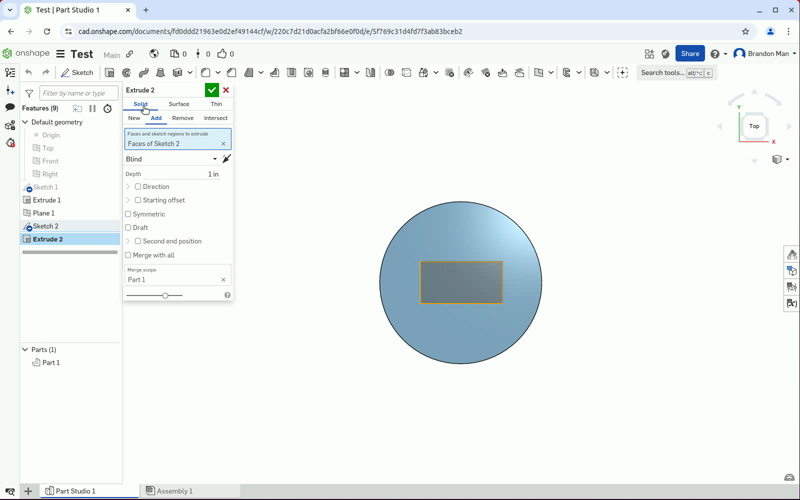
click(143, 106)
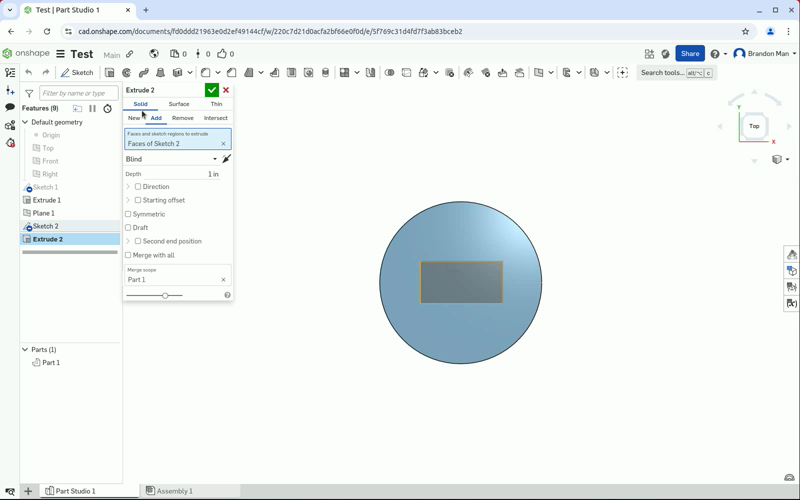
mouse_move(137, 120)
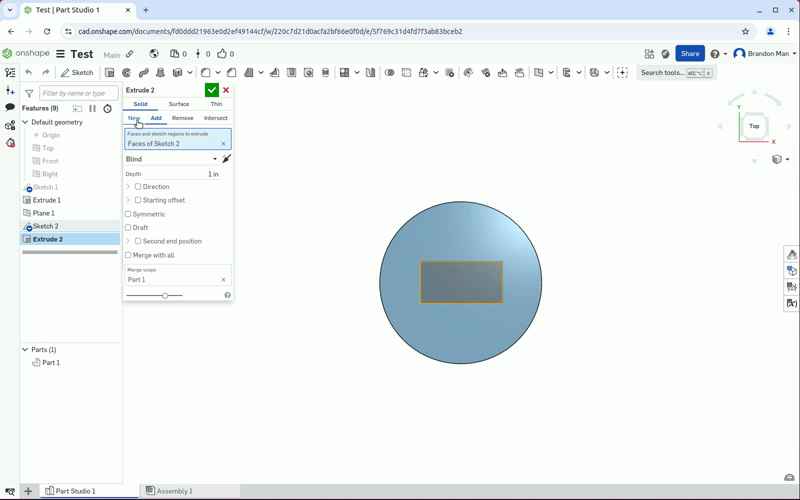
click(137, 120)
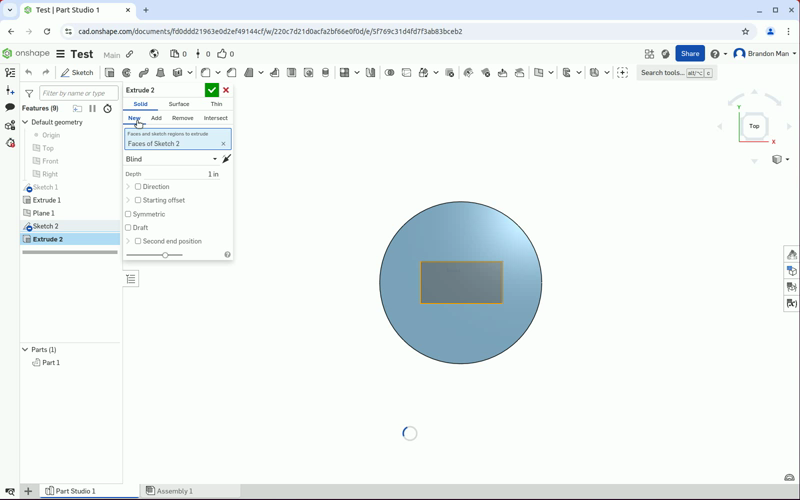
key(tab, 4)
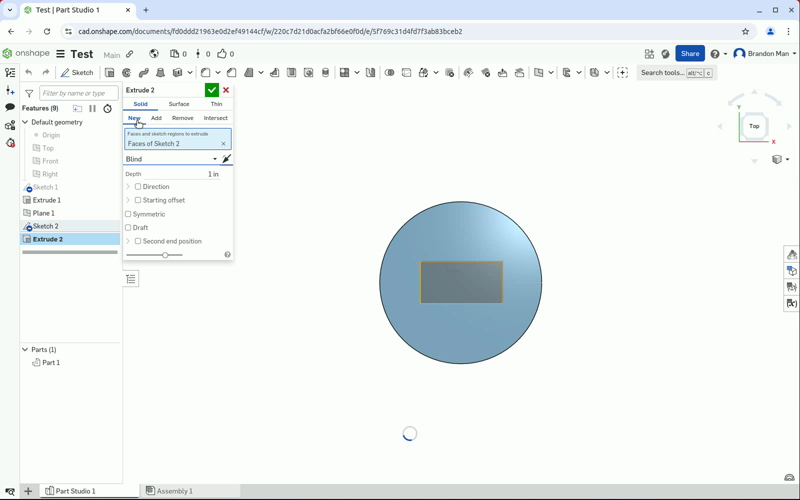
text(20.701)
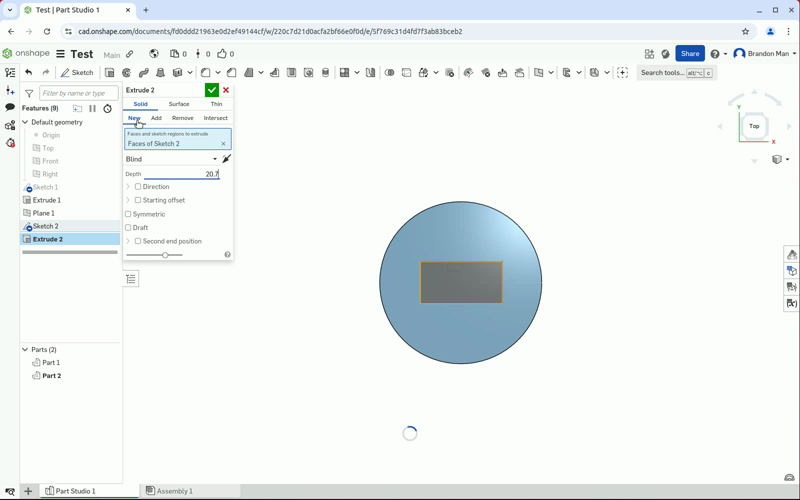
key(enter)
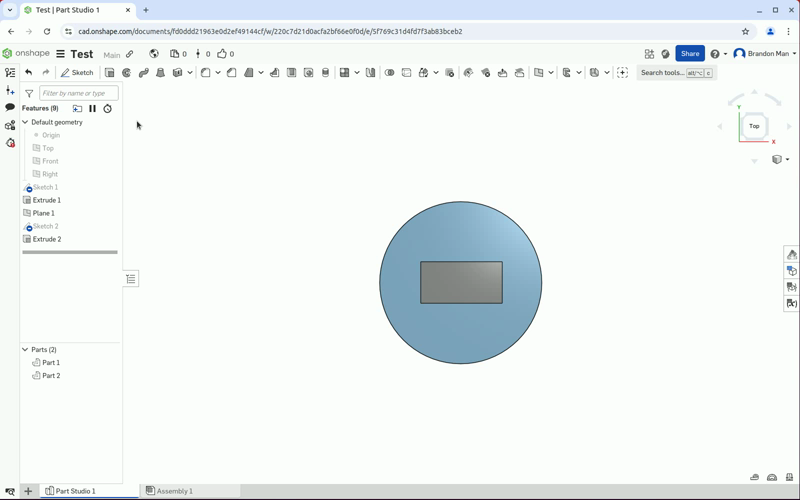
key(shift+h)
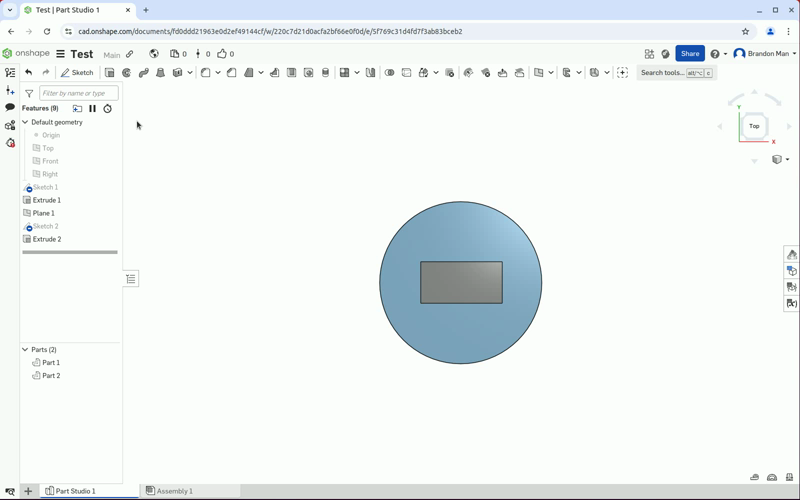
key(shift+h)
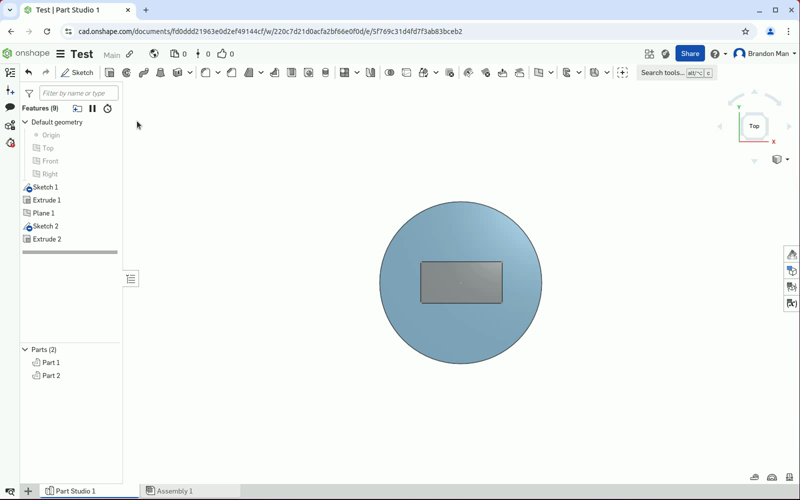
key(shift+7)
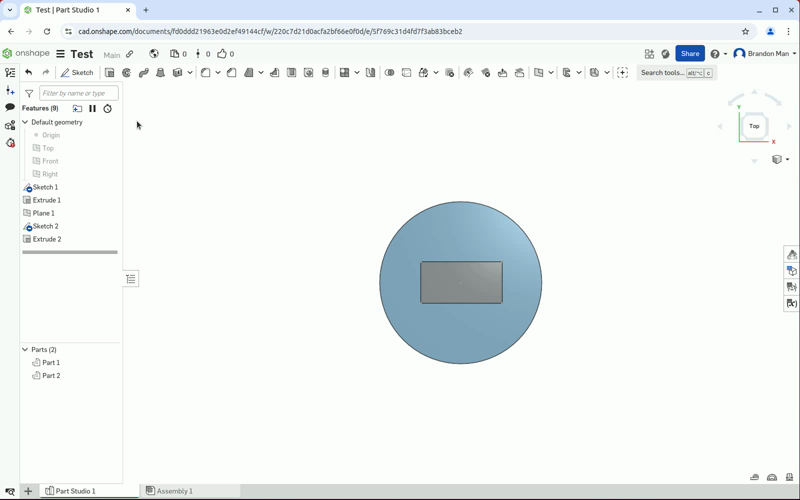
key(up, 3)
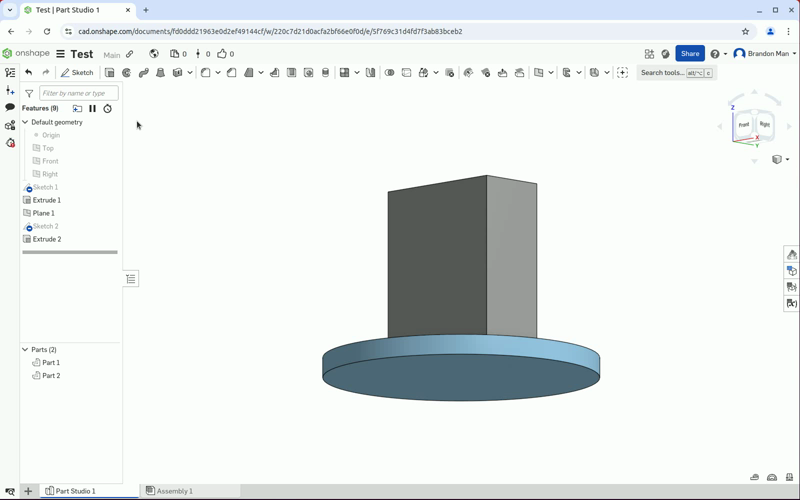
key(left, 3)
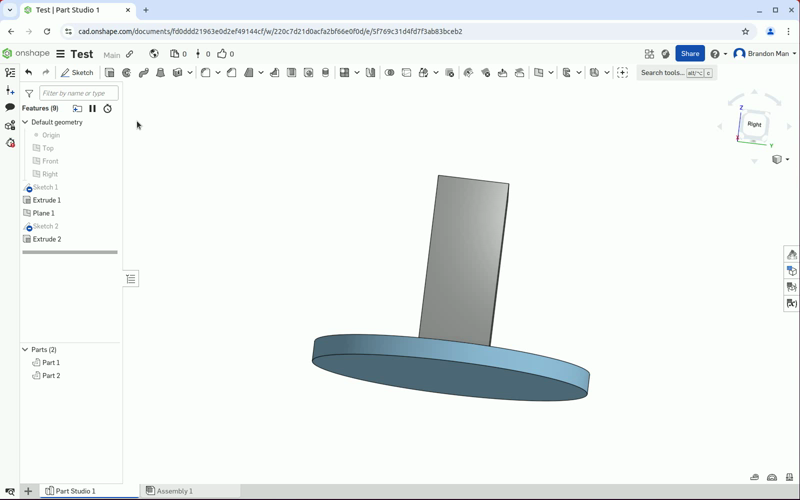
key(right, 3)
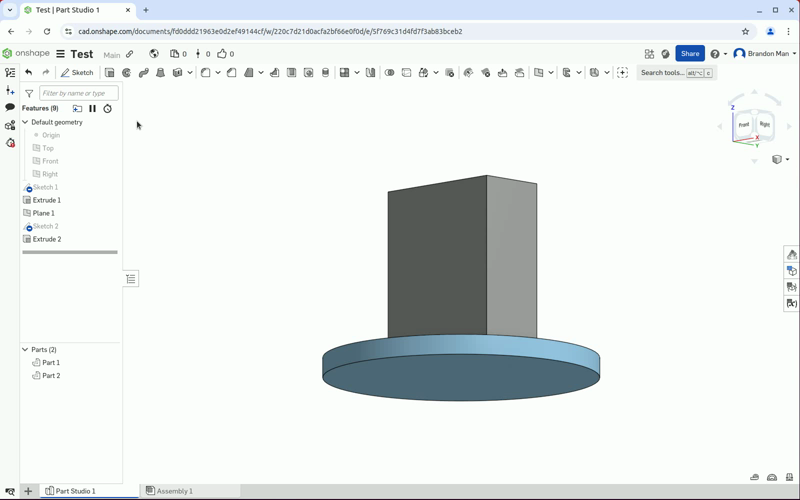
key(down, 3)
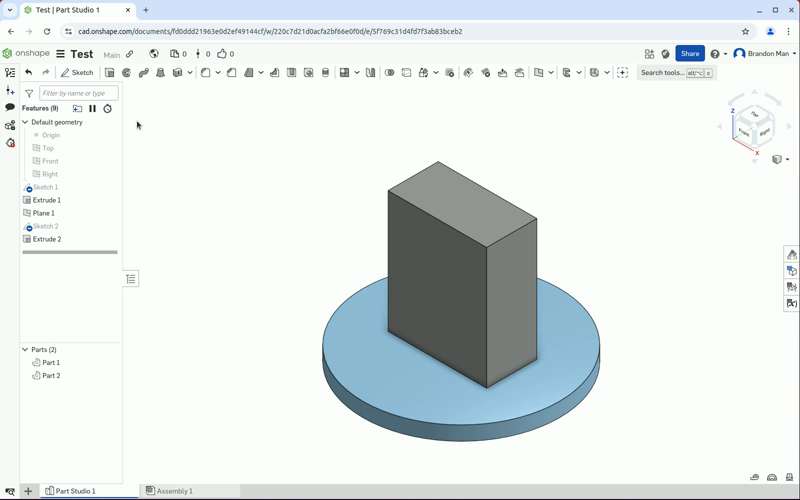
mouse_move(73, 189)
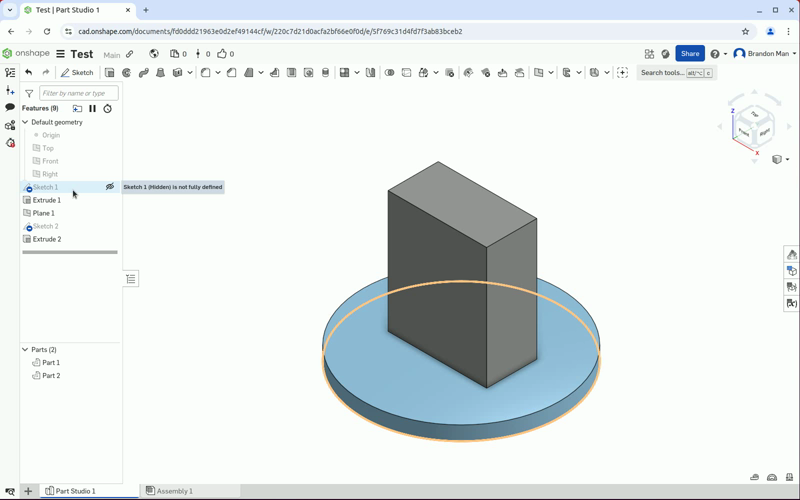
click(73, 189)